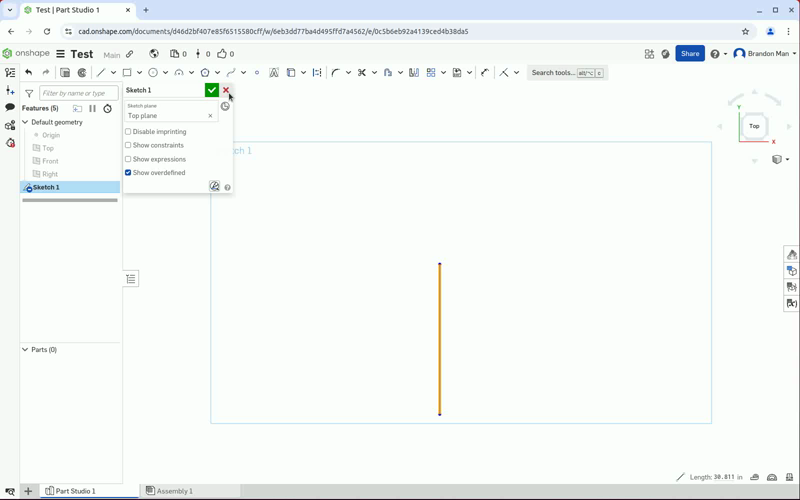
key(shift+h)
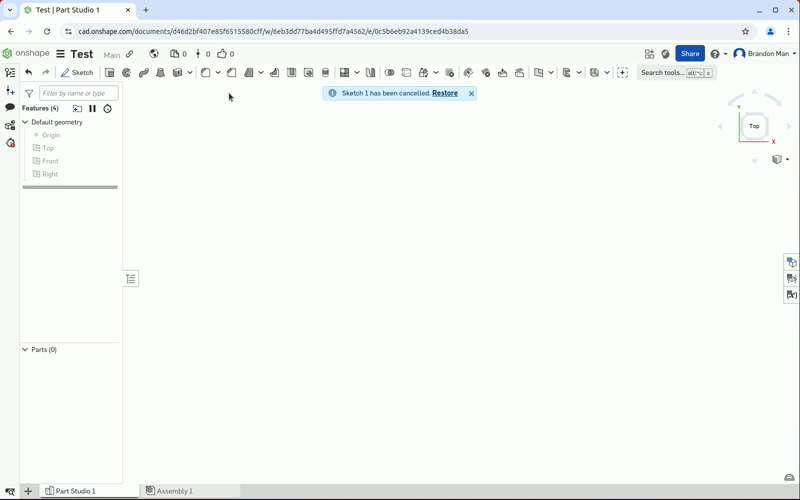
mouse_move(73, 352)
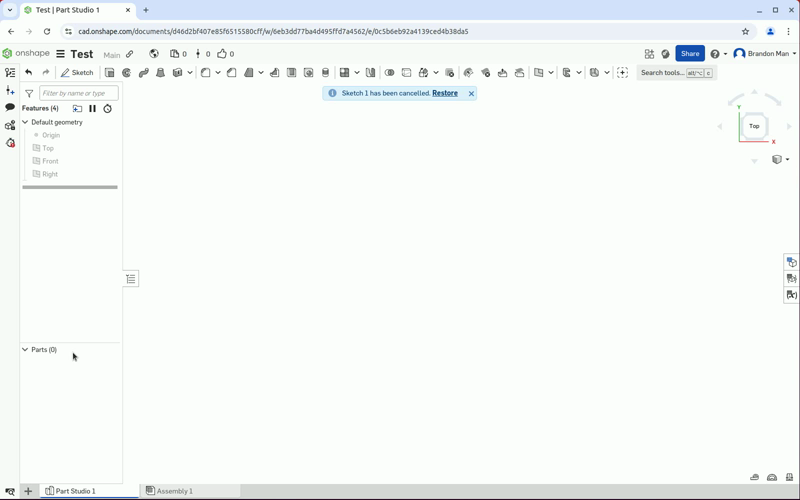
key(y)
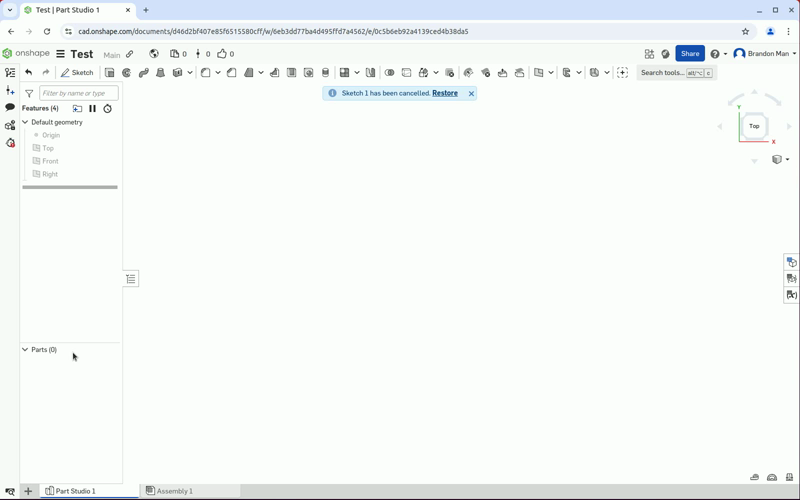
key(shift+p)
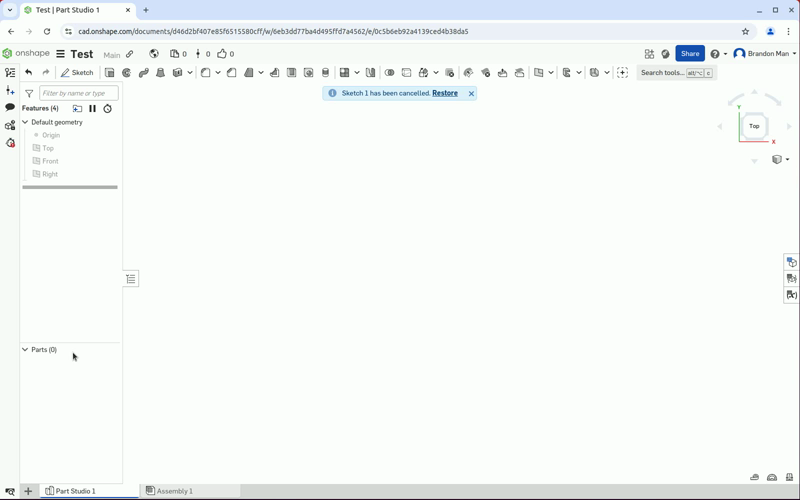
key(space)
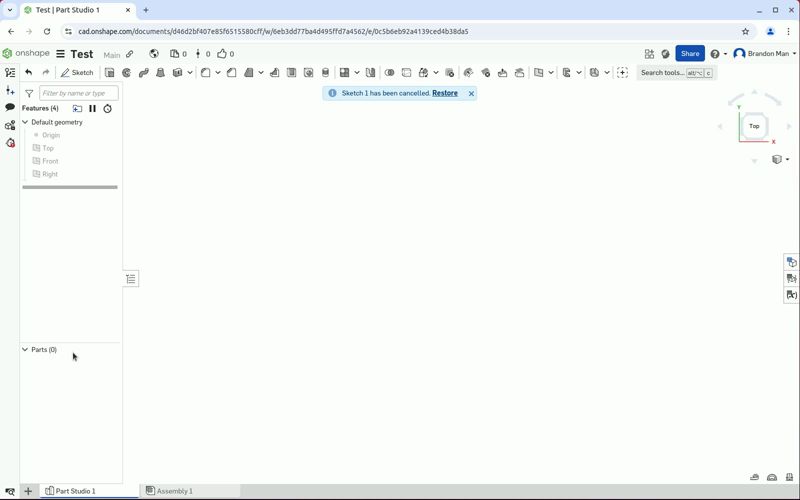
key_down(shift)
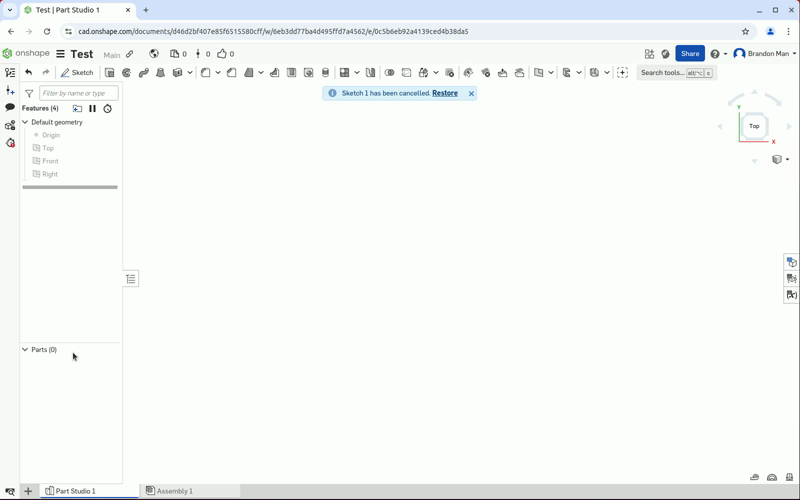
key(up)
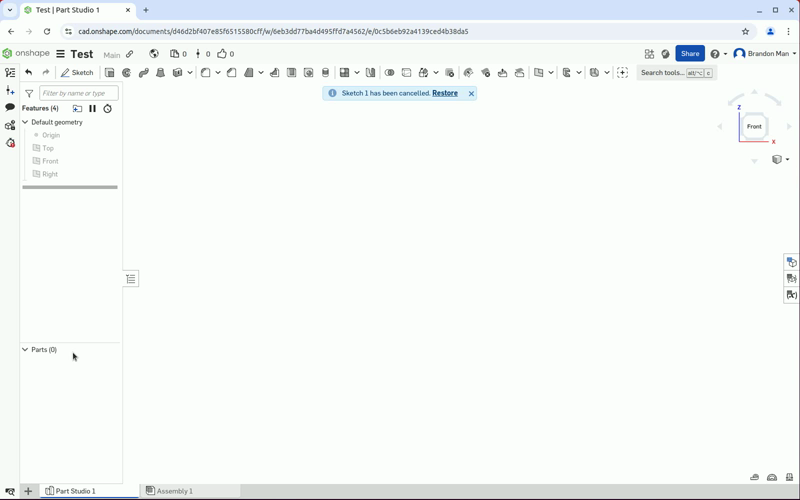
key_up(shift)
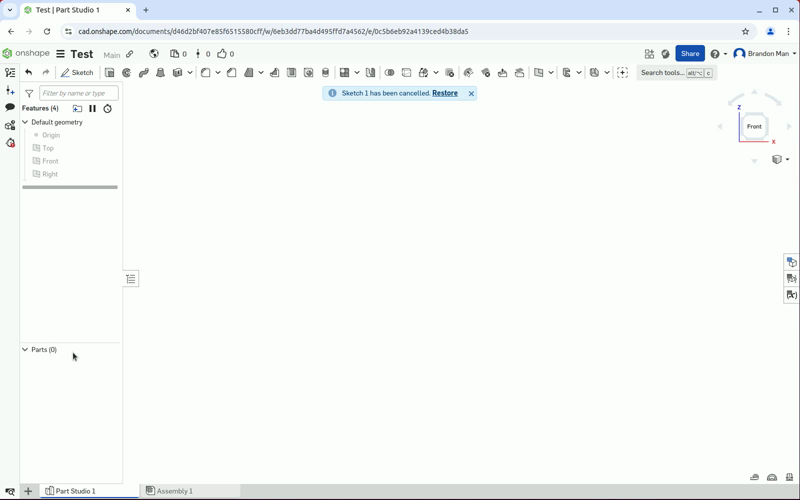
mouse_move(73, 352)
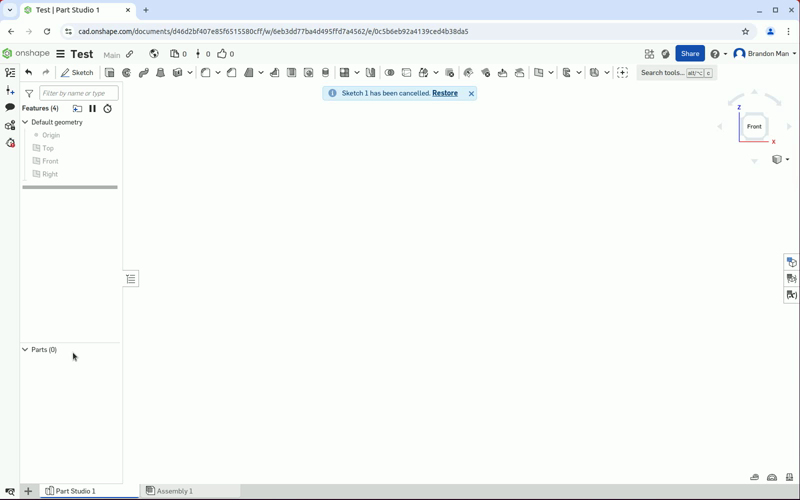
key(shift+y)
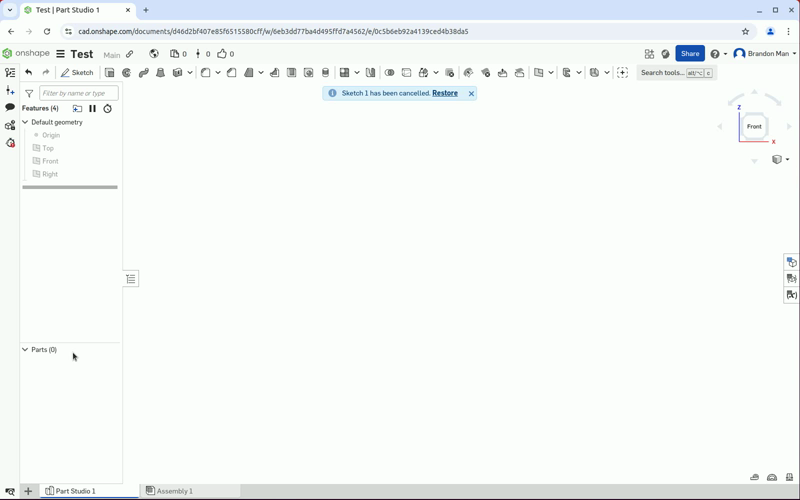
key(shift+s)
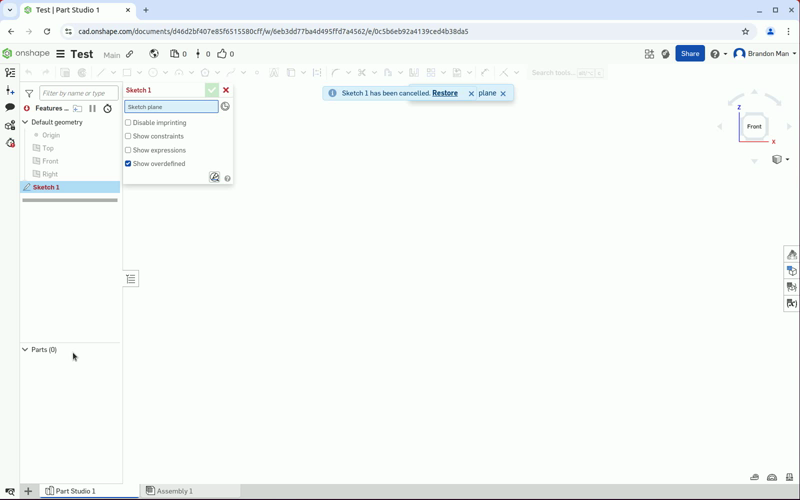
mouse_move(73, 163)
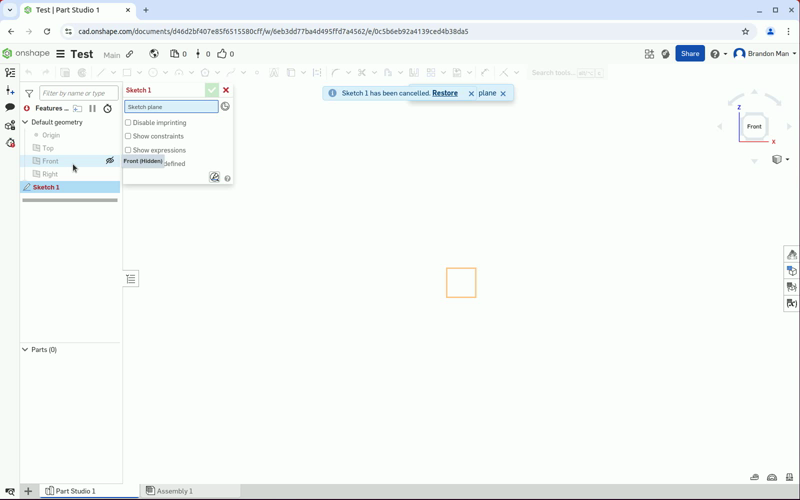
click(73, 163)
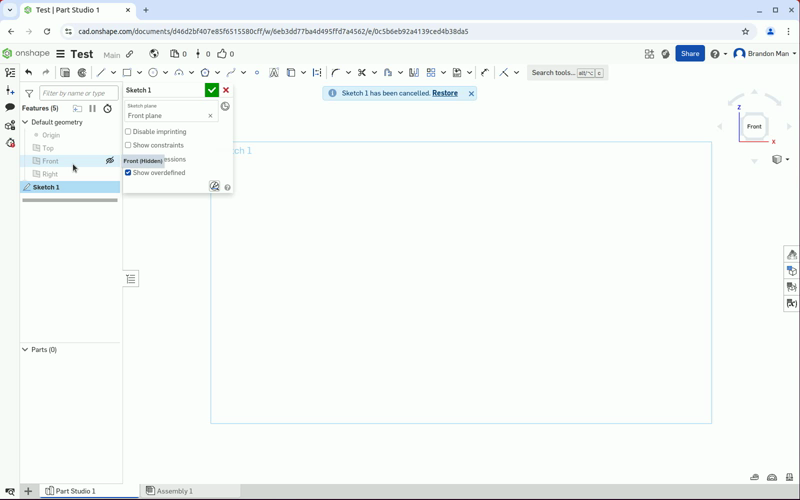
mouse_move(73, 352)
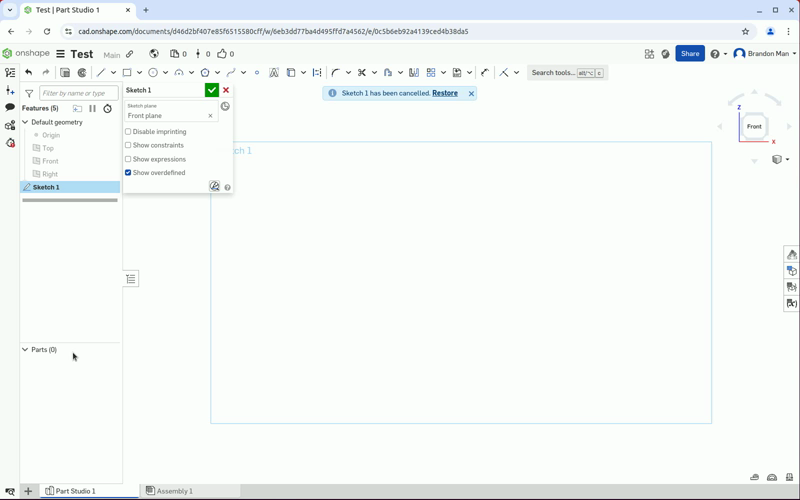
key(y)
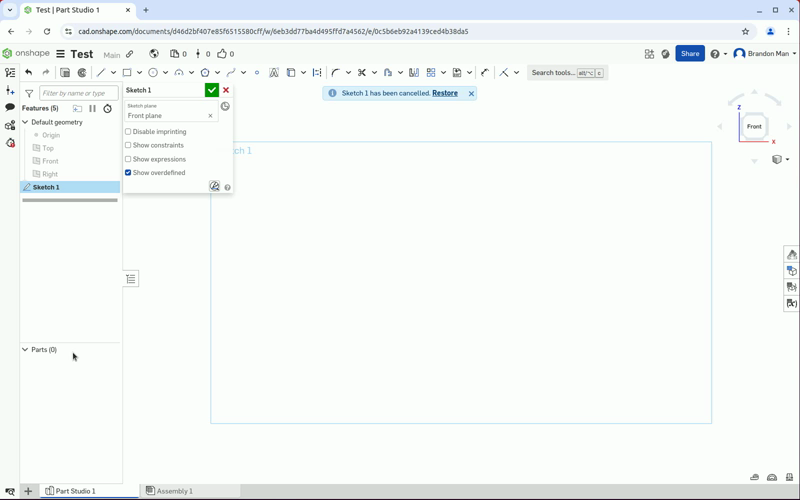
key(l)
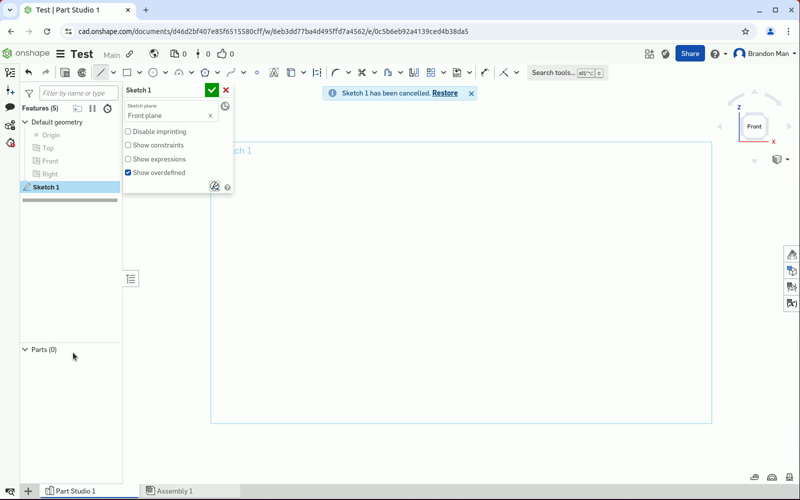
key_down(shift)
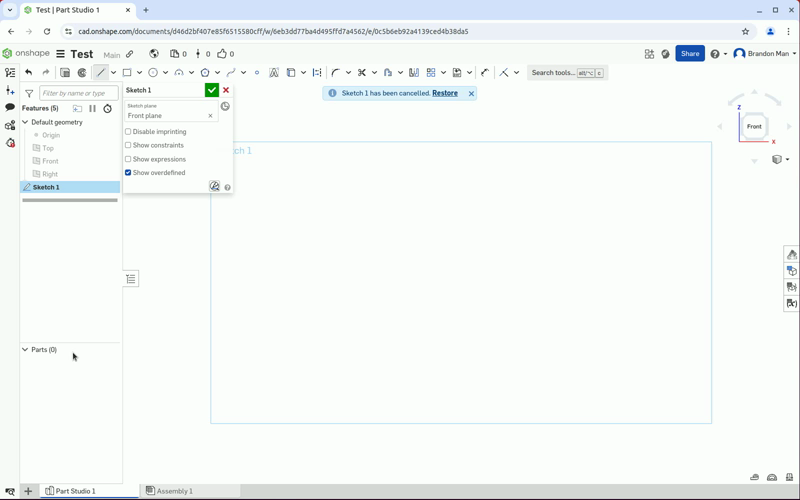
mouse_move(429, 216)
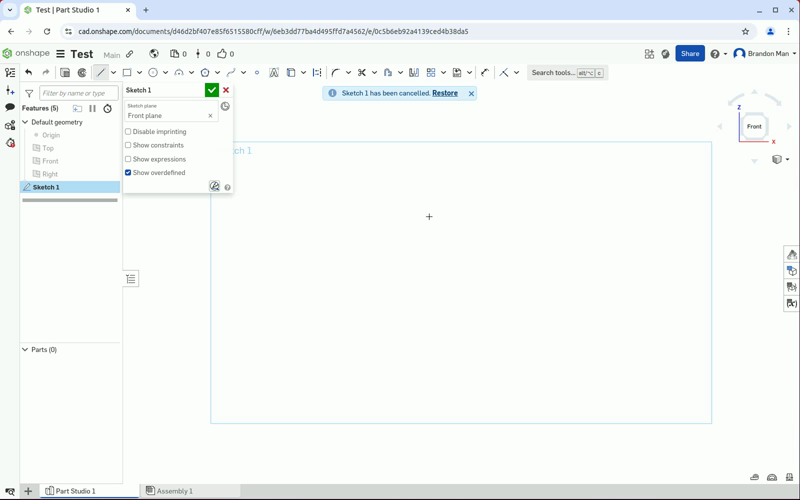
click(429, 216)
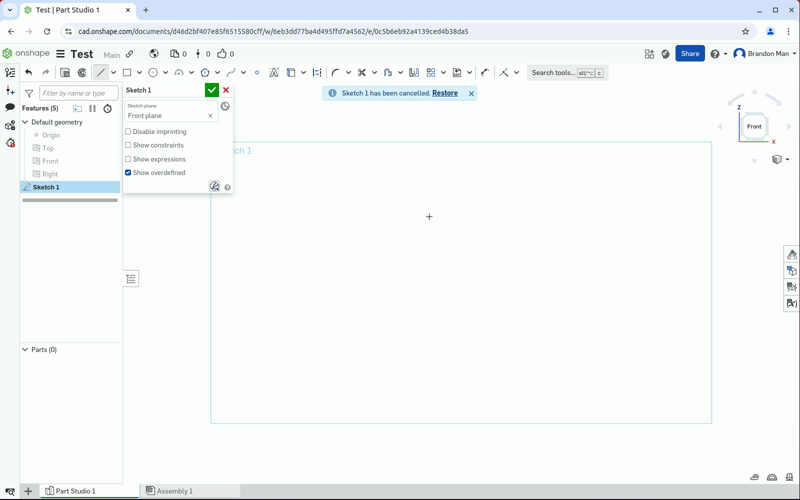
key_up(shift)
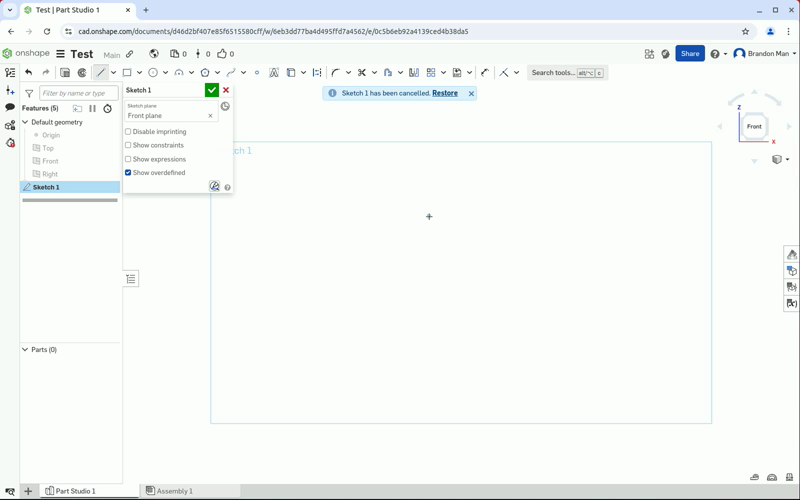
key_down(shift)
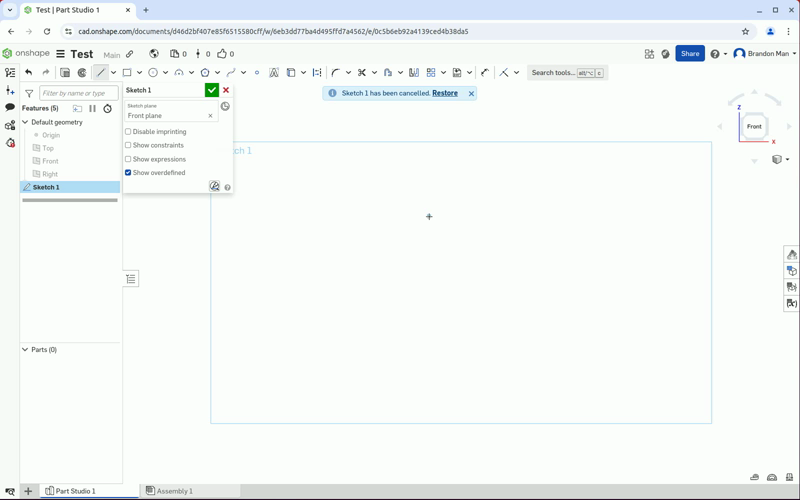
mouse_move(517, 216)
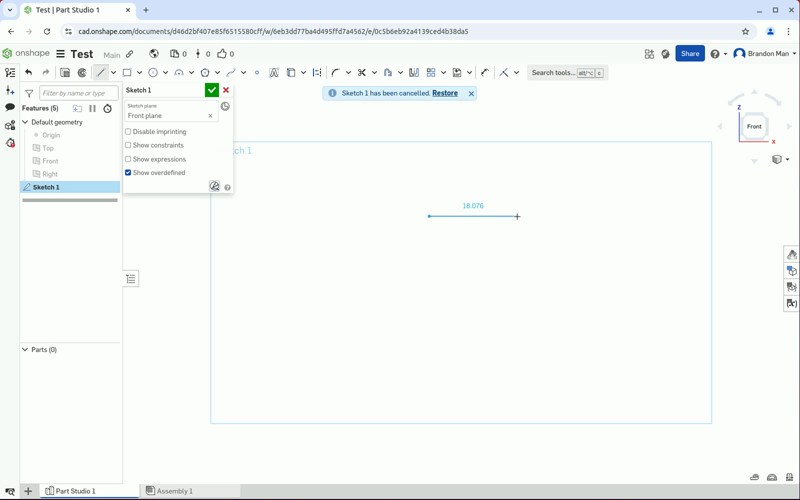
click(517, 216)
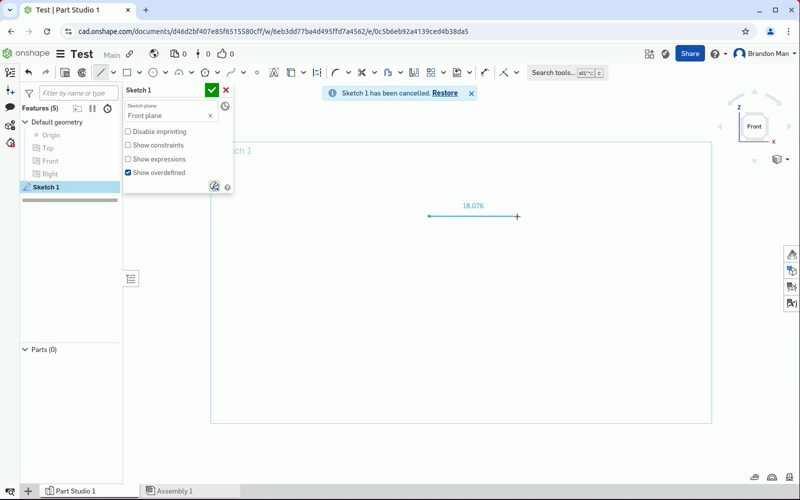
key_up(shift)
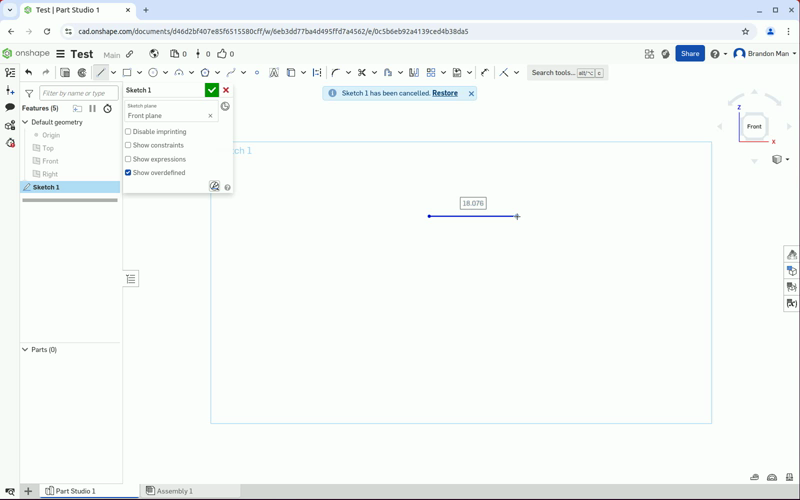
key_down(shift)
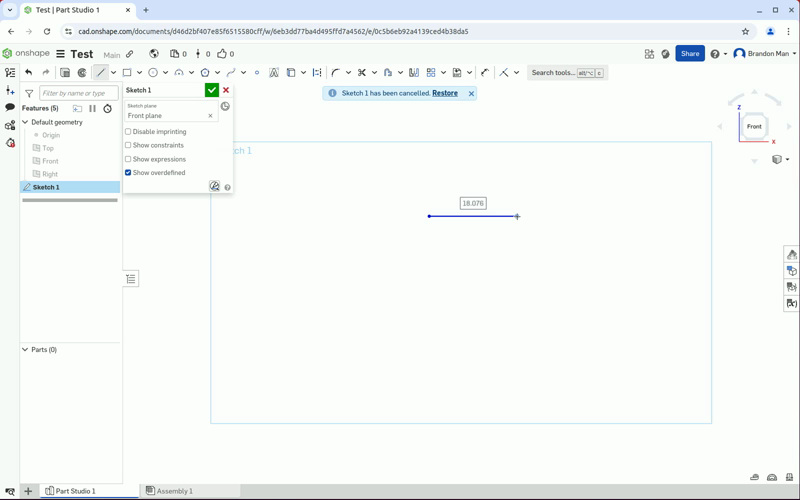
mouse_move(547, 216)
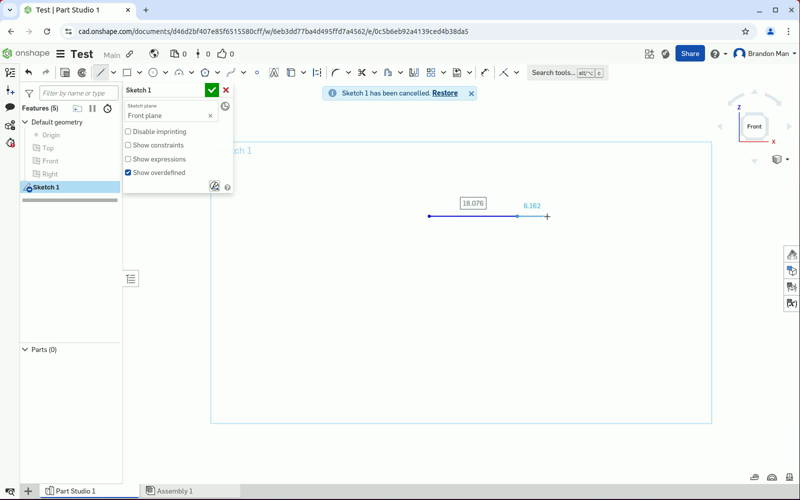
mouse_move(517, 170)
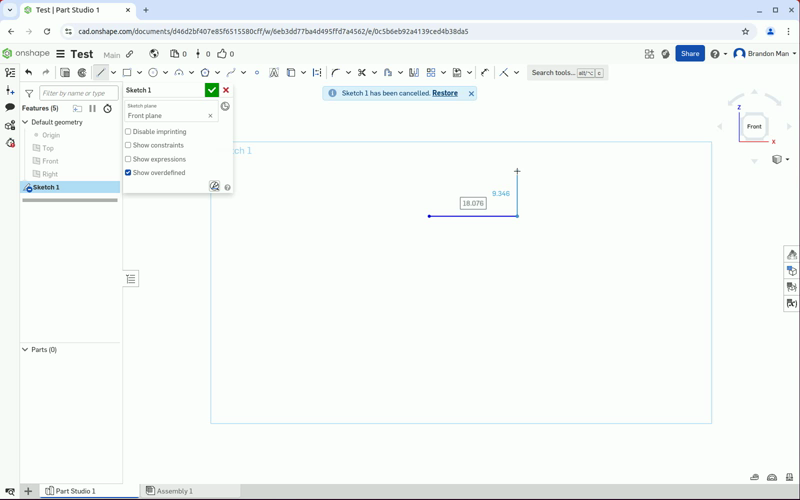
click(517, 170)
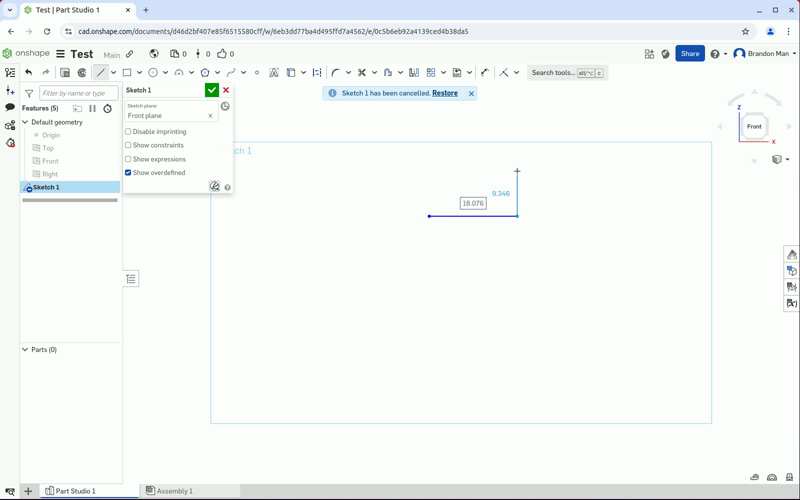
key_up(shift)
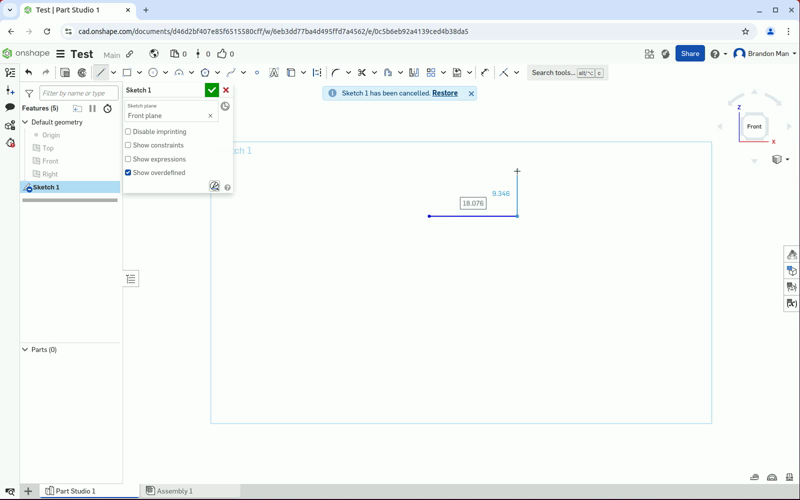
key_down(shift)
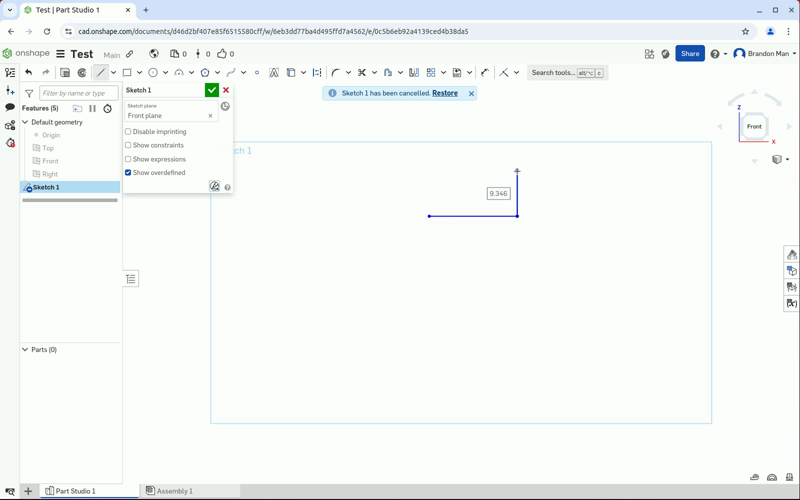
mouse_move(429, 170)
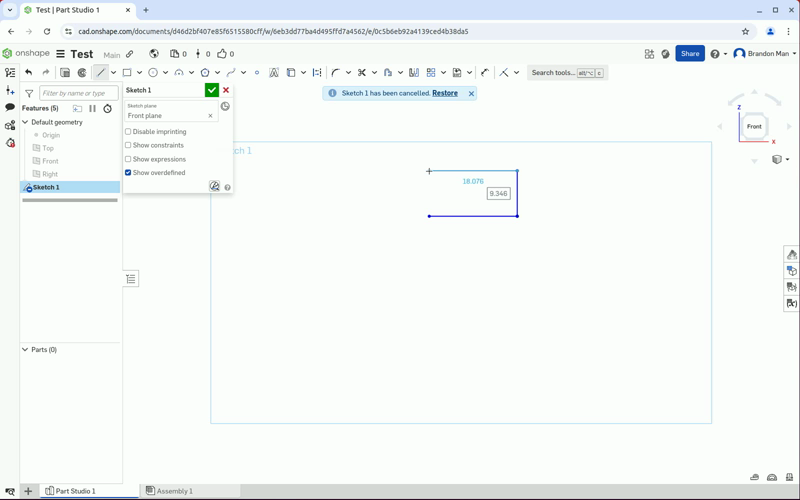
click(429, 170)
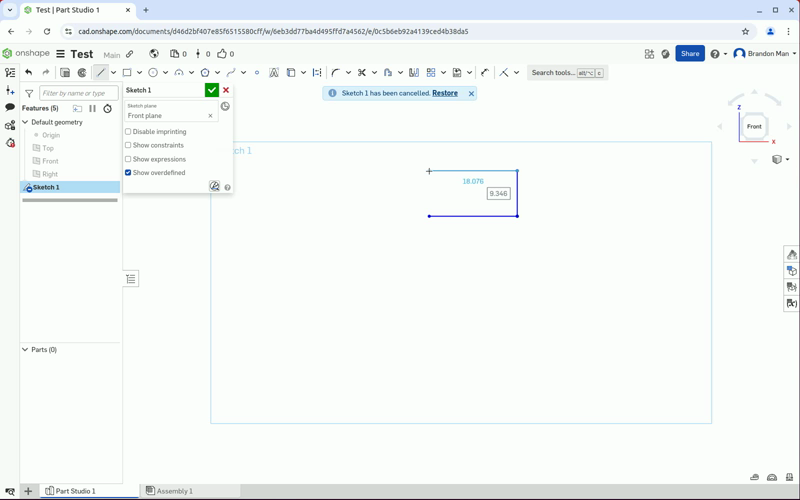
key_up(shift)
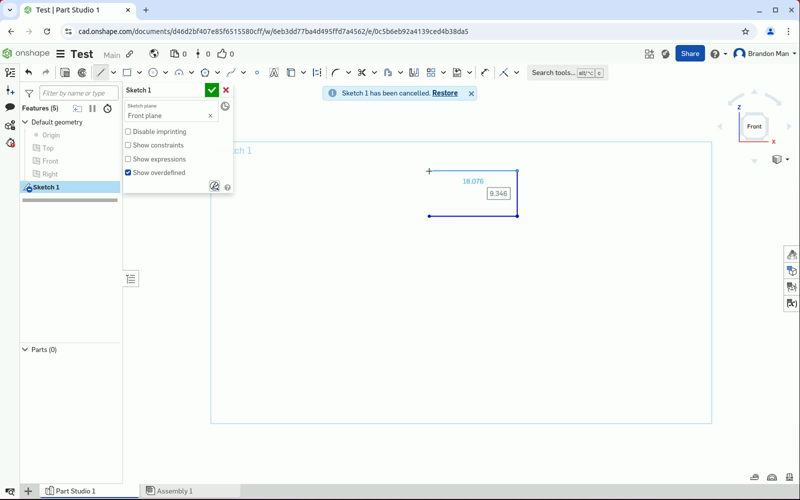
mouse_move(459, 170)
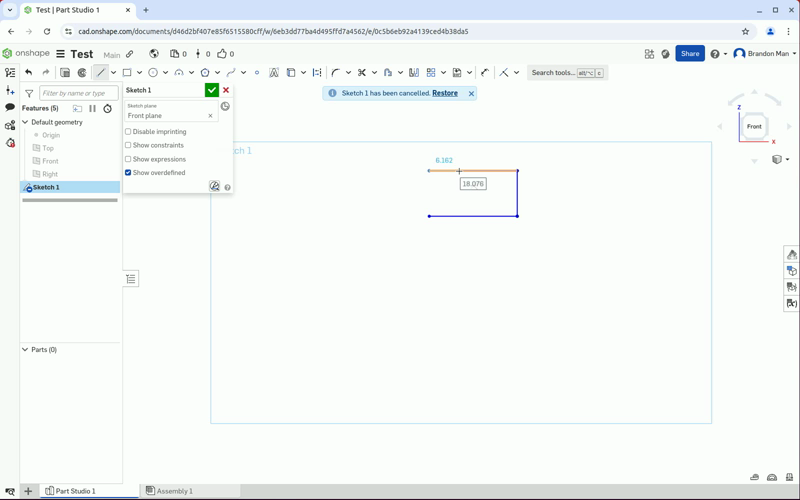
key_down(shift)
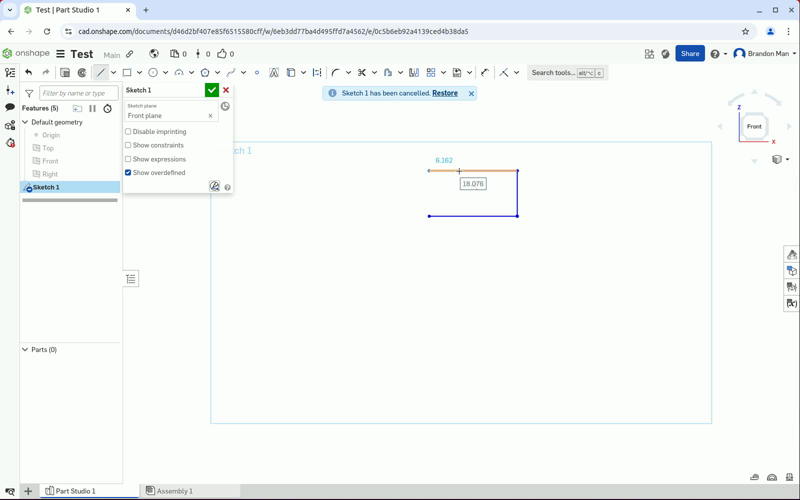
mouse_move(429, 216)
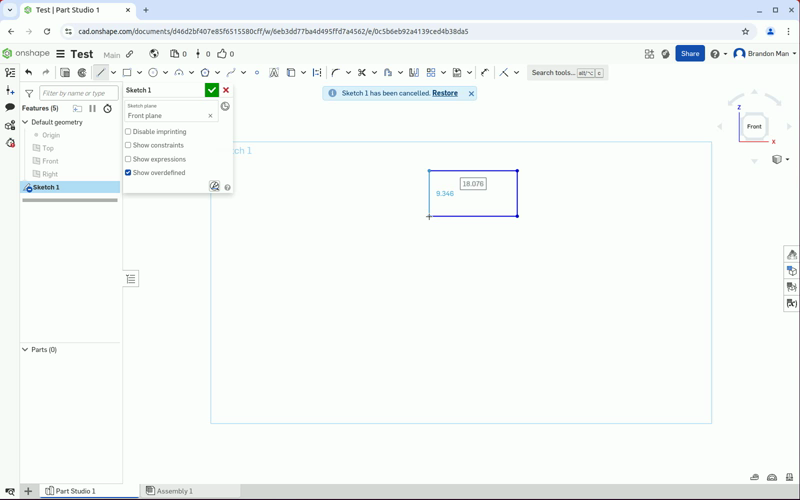
key_up(shift)
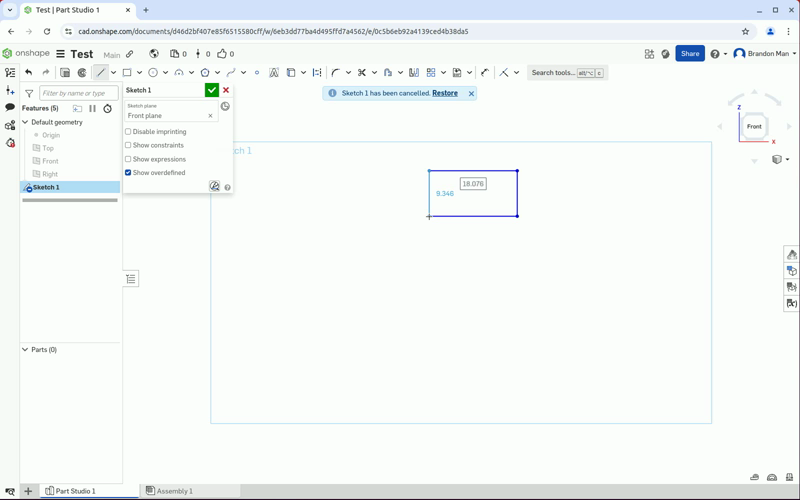
click(429, 216)
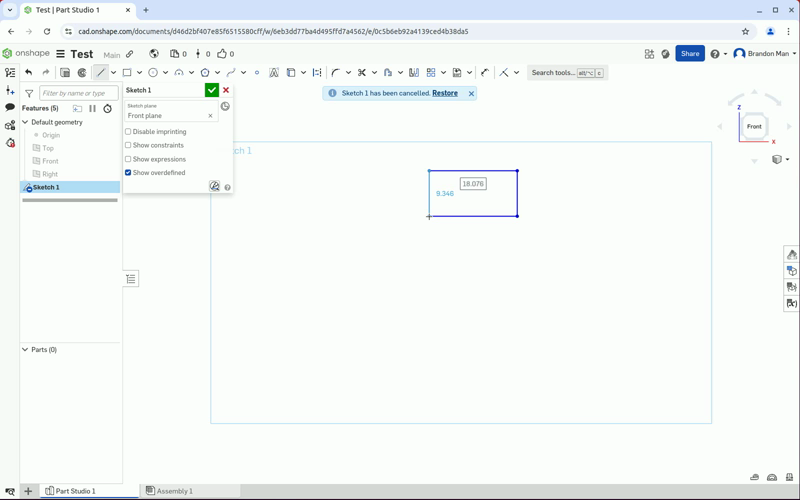
key(esc)
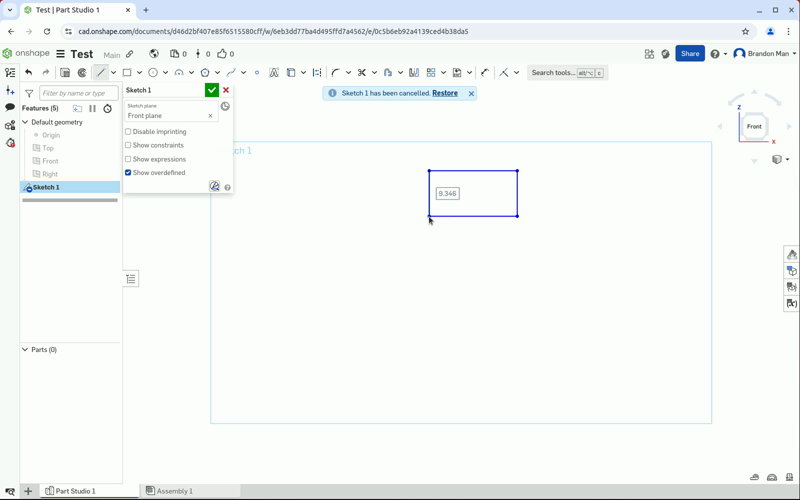
mouse_move(487, 197)
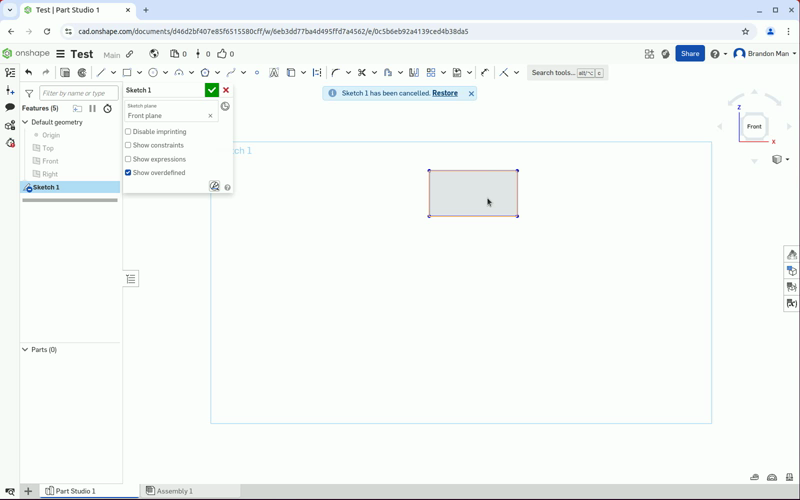
click(487, 197)
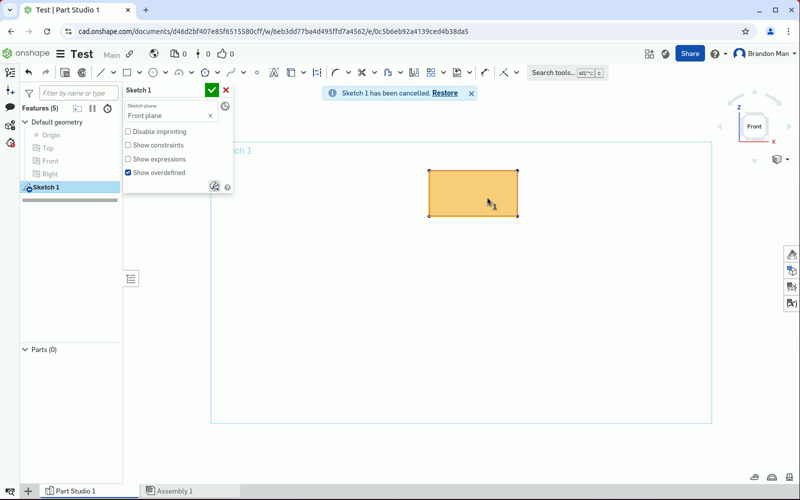
mouse_move(73, 352)
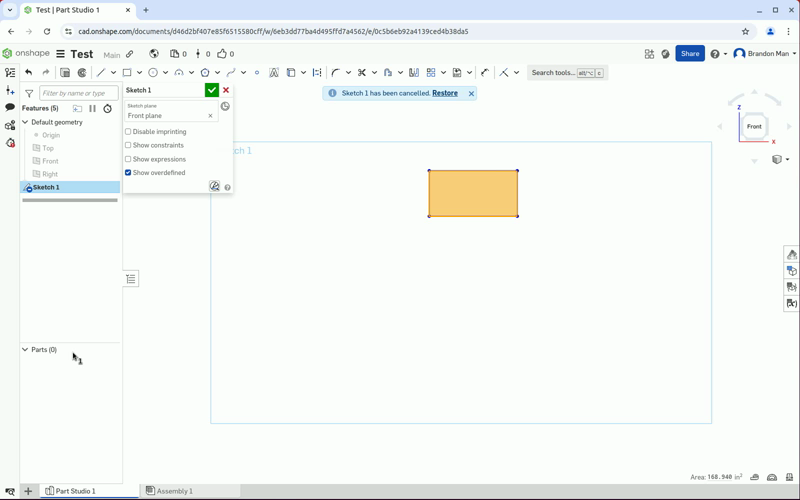
key(shift+y)
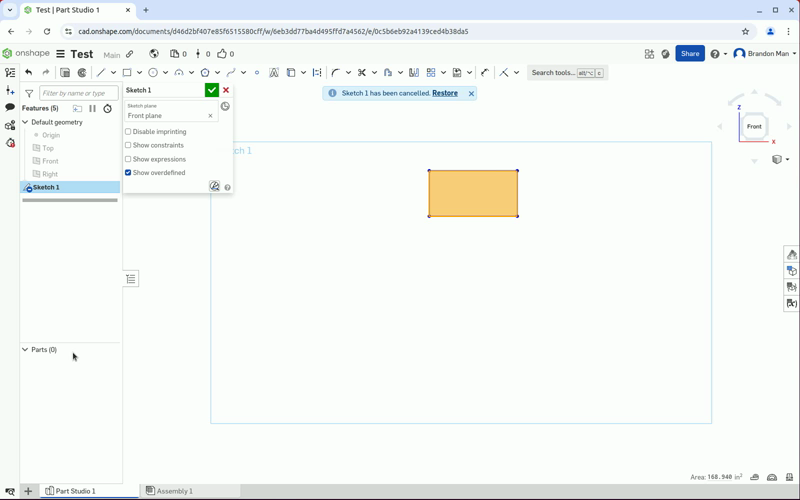
key(shift+e)
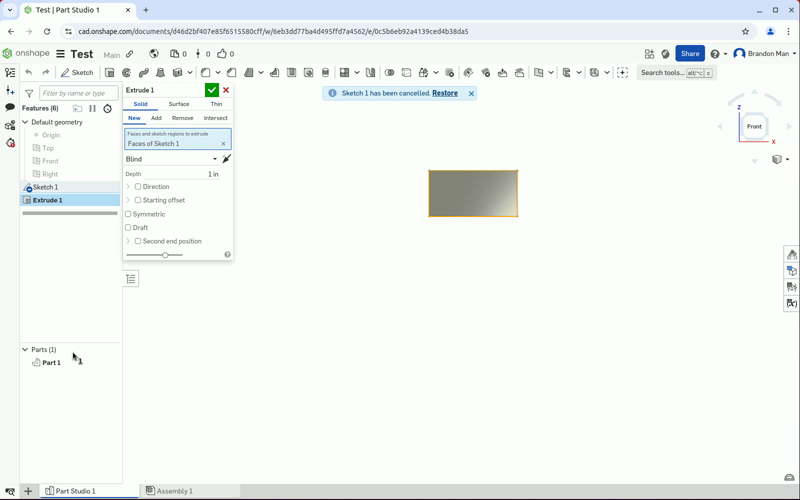
mouse_move(143, 106)
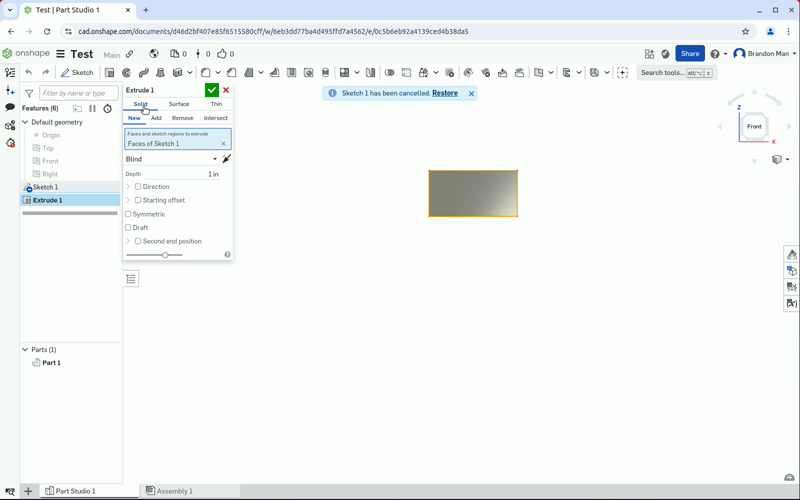
click(143, 106)
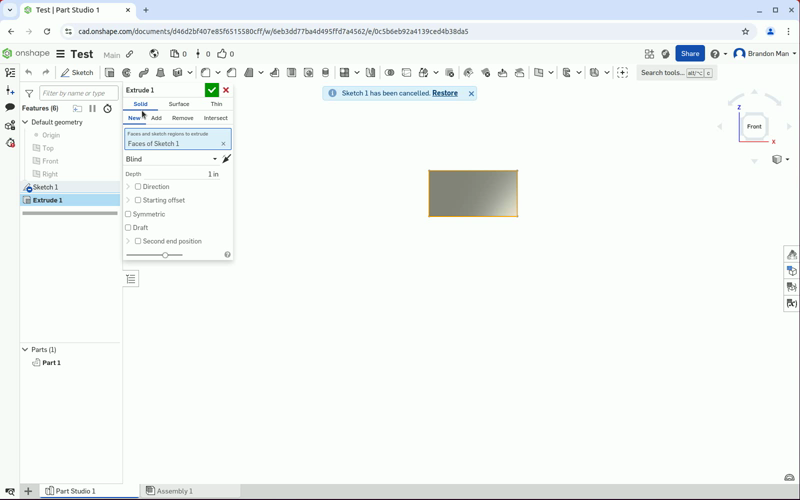
mouse_move(137, 120)
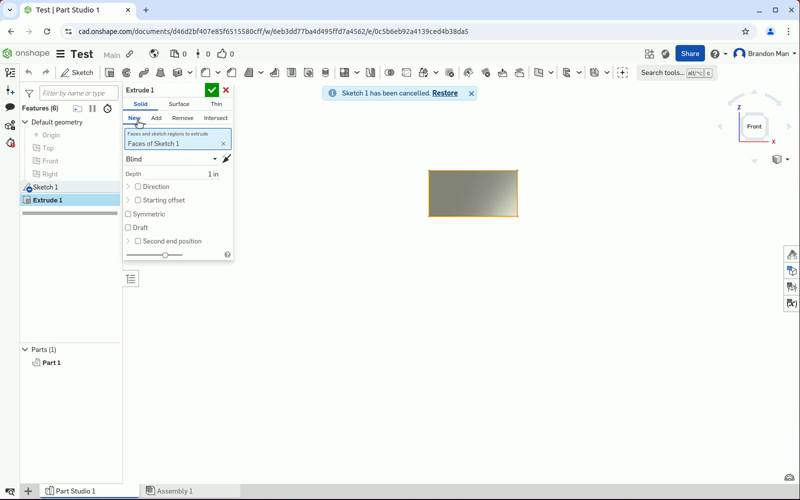
click(137, 120)
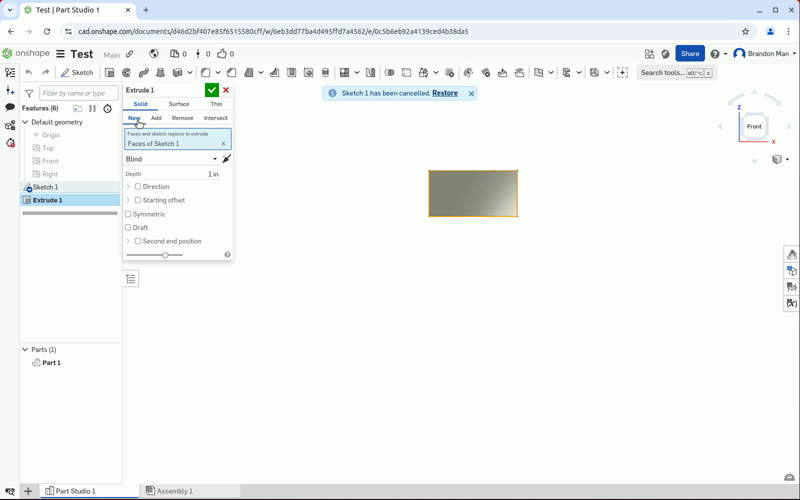
key(tab, 4)
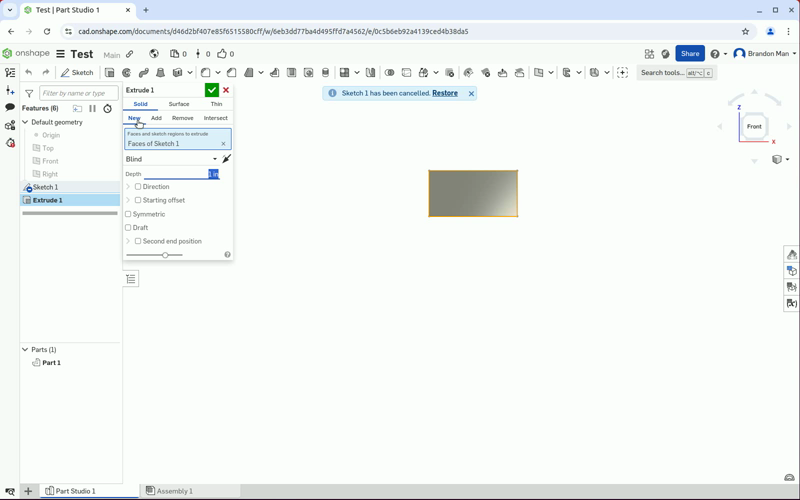
text(4.814)
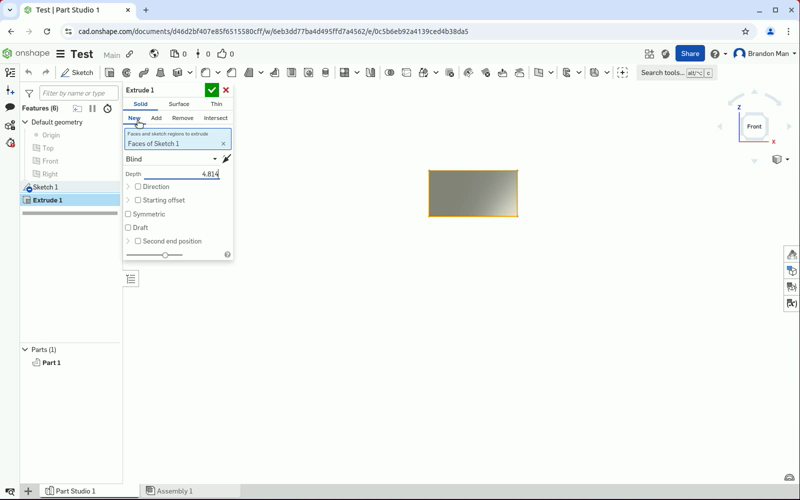
key(enter)
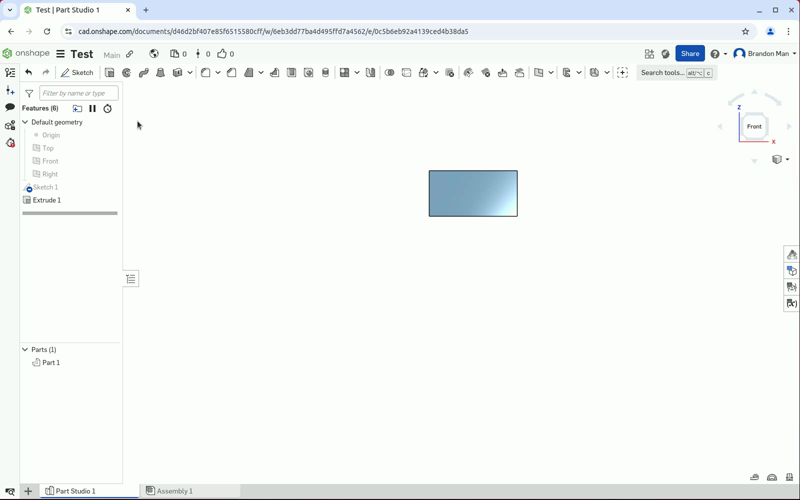
key(shift+h)
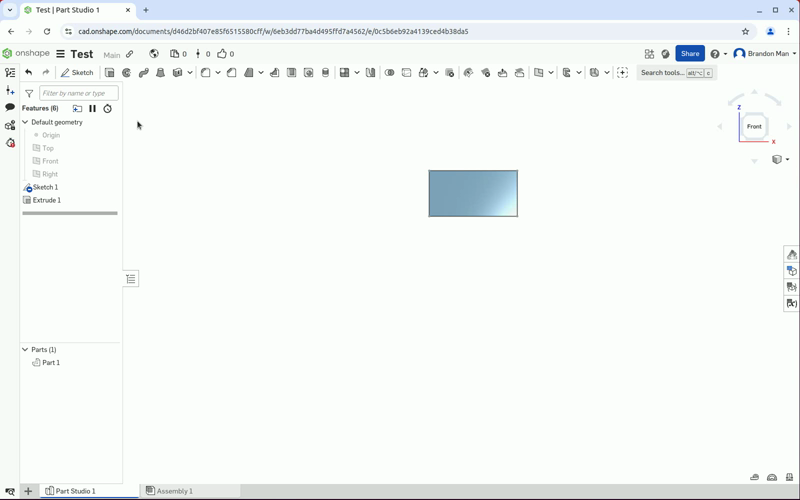
key(shift+h)
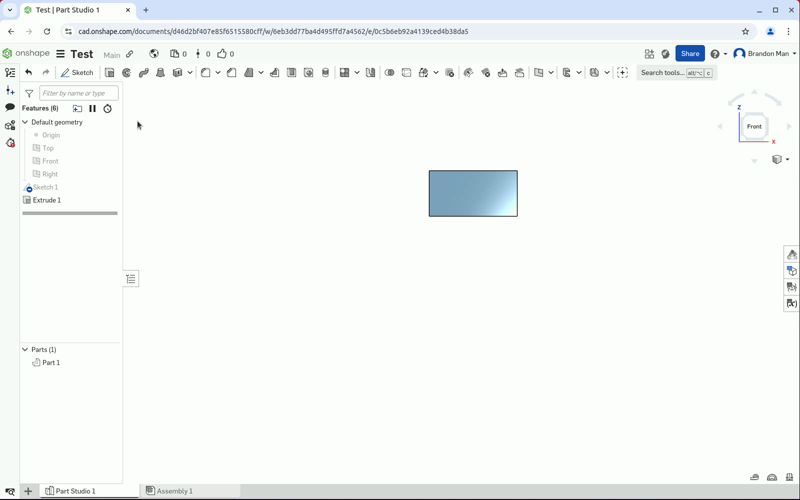
mouse_move(73, 189)
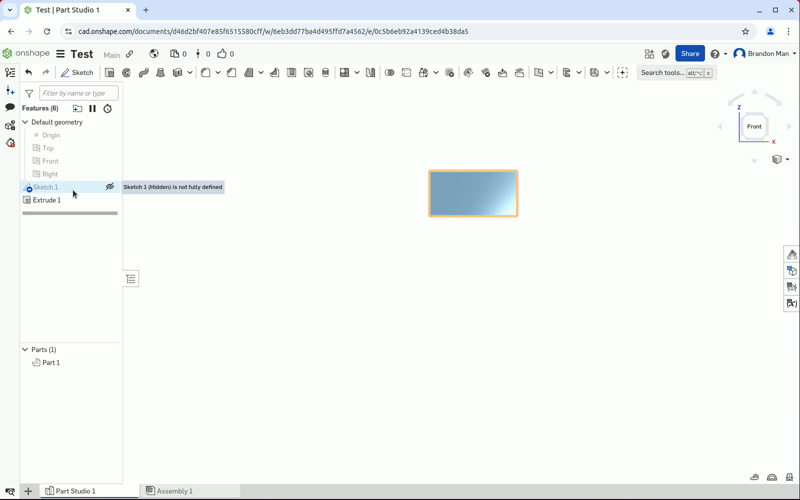
click(73, 189)
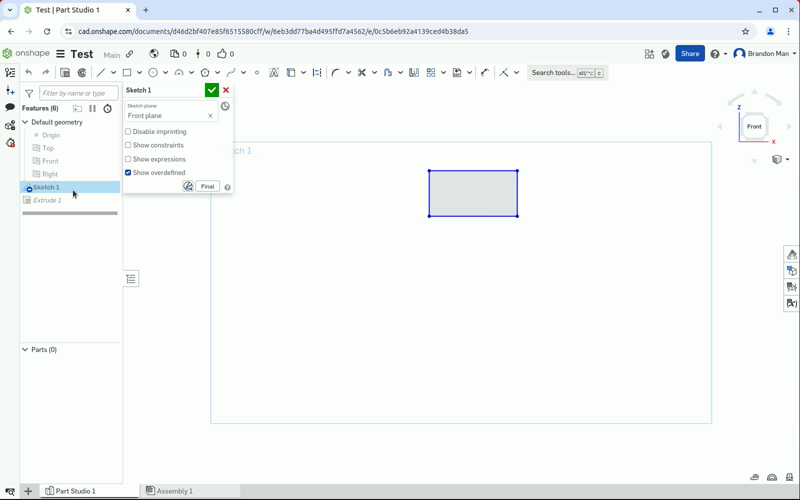
mouse_move(229, 92)
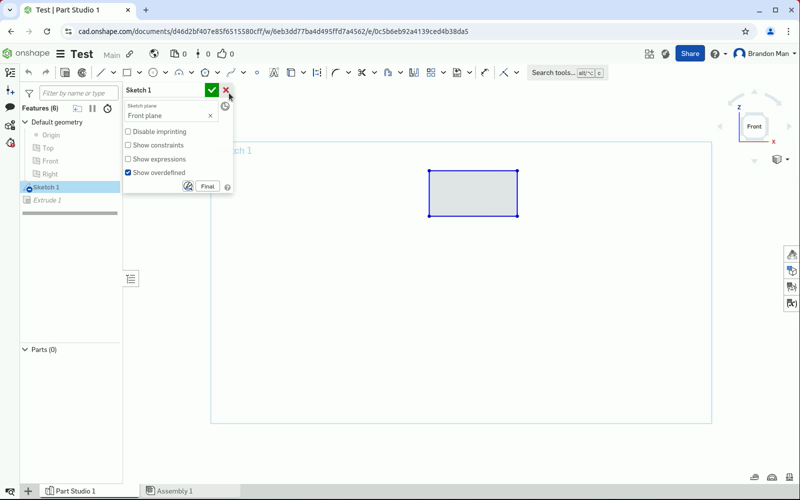
click(229, 92)
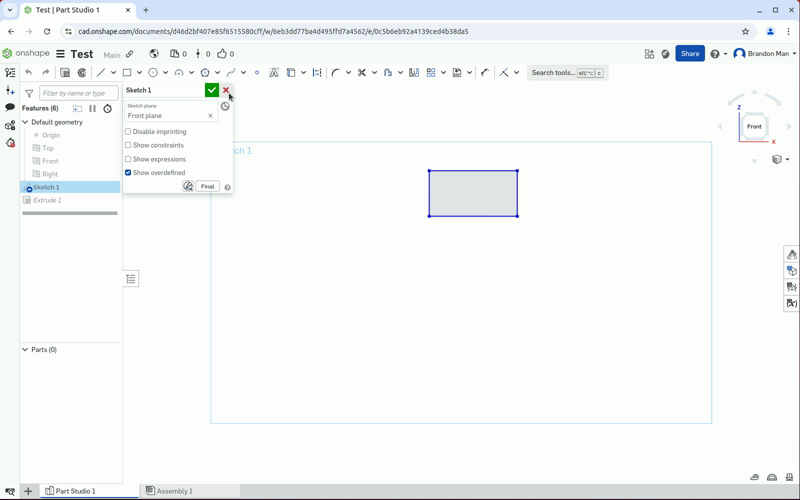
key(shift+s)
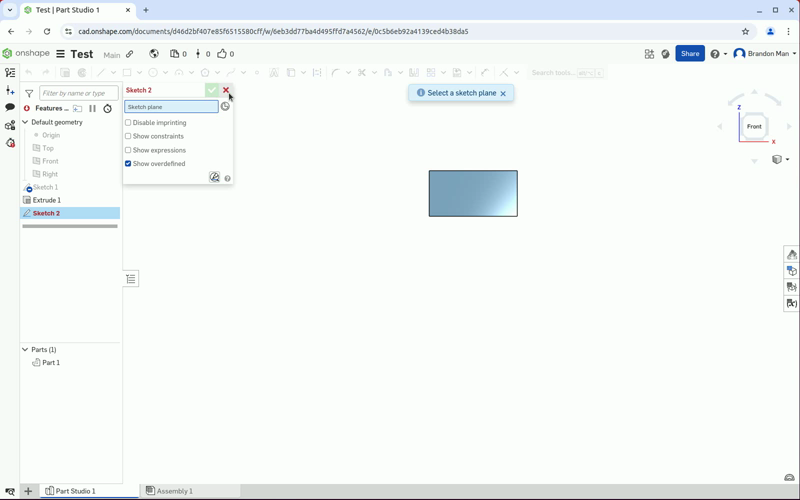
mouse_move(73, 163)
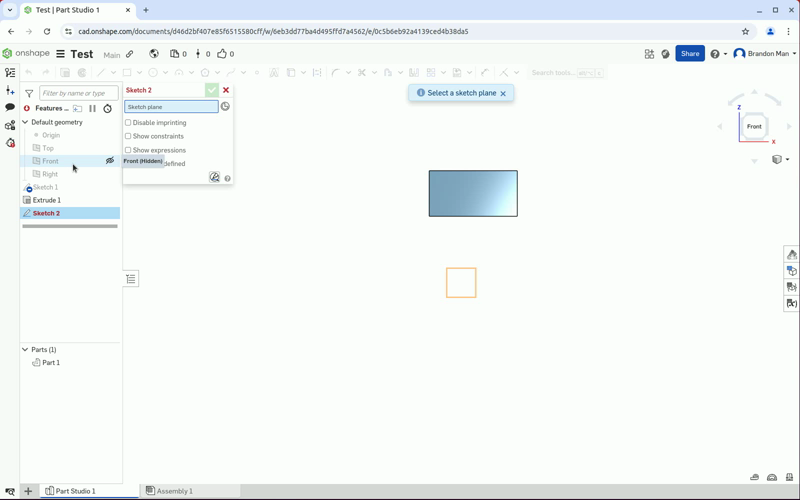
click(73, 163)
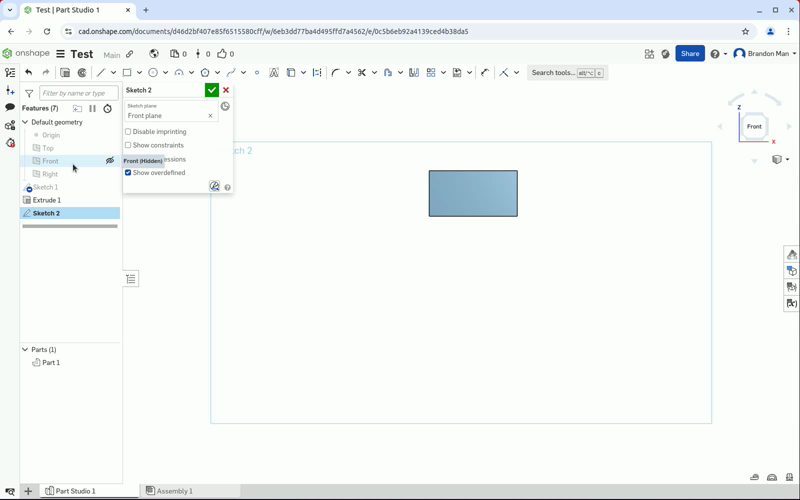
mouse_move(73, 352)
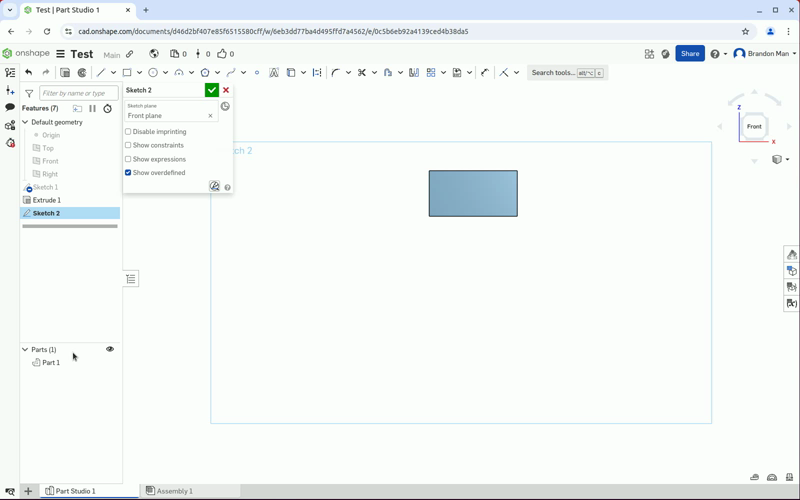
key(y)
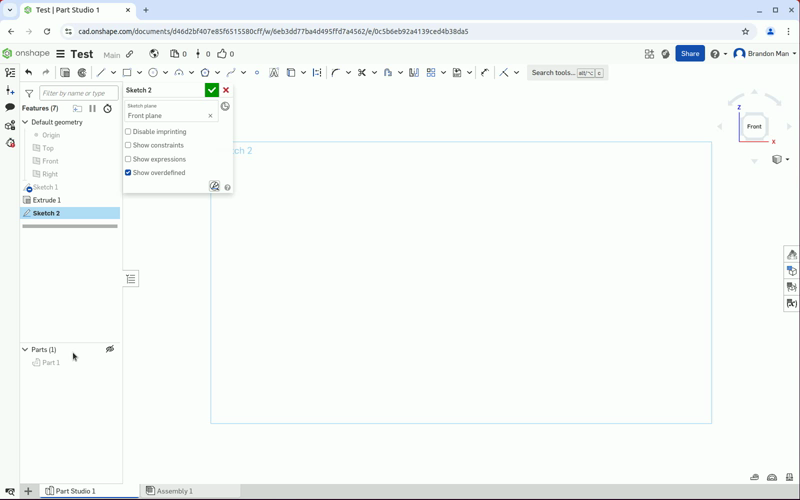
key(l)
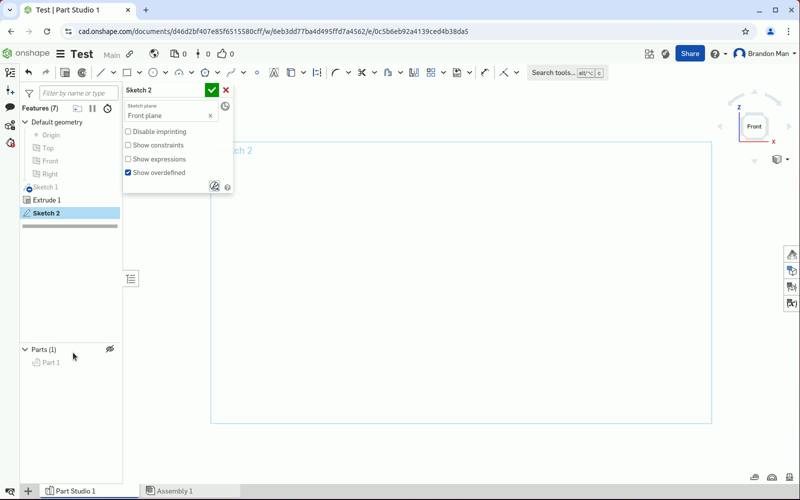
key_down(shift)
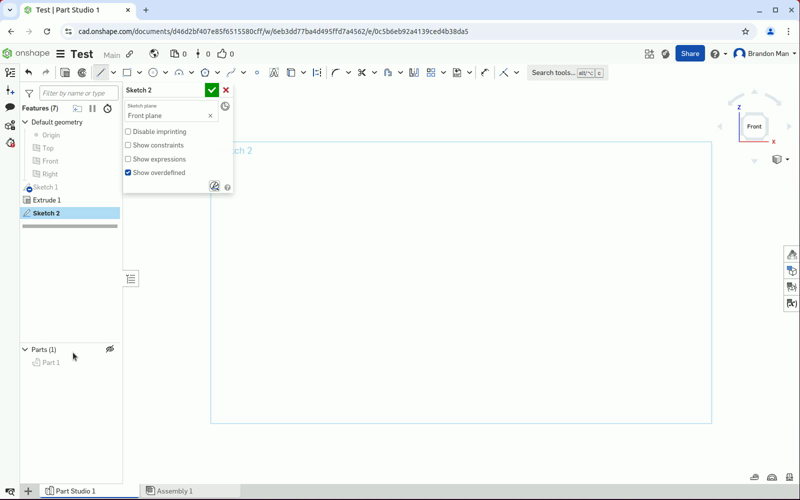
mouse_move(401, 343)
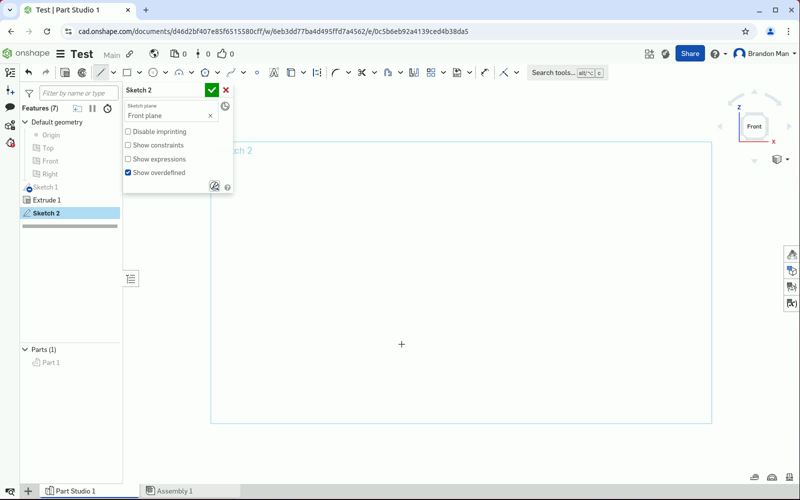
click(401, 343)
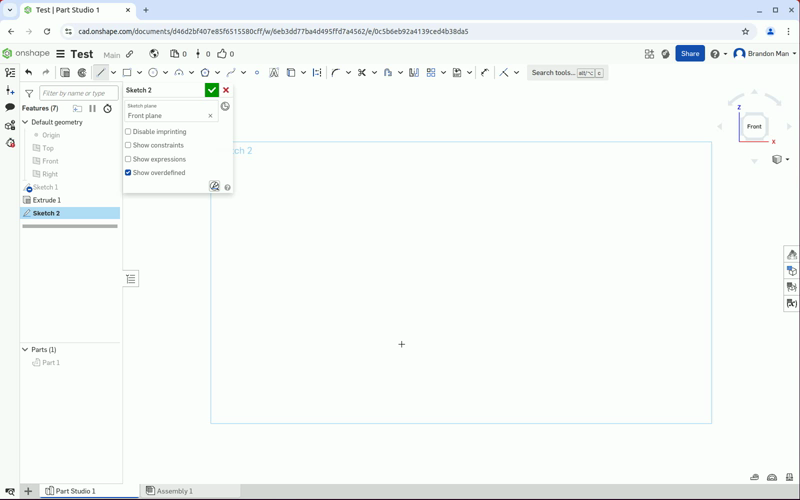
key_up(shift)
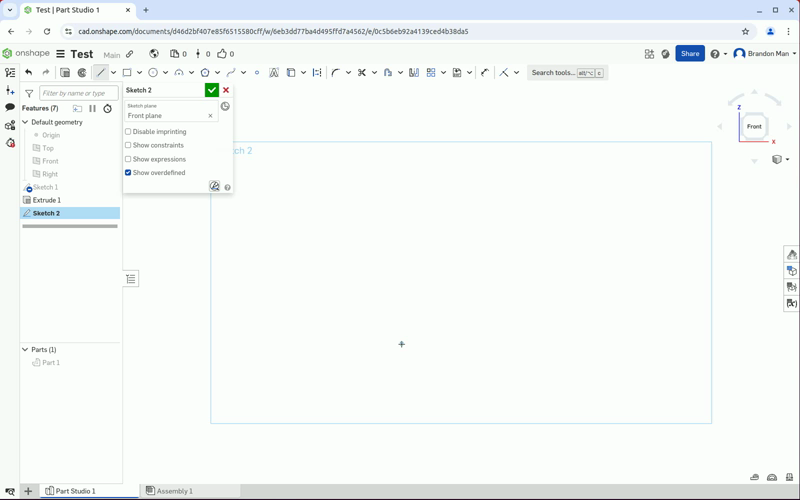
key_down(shift)
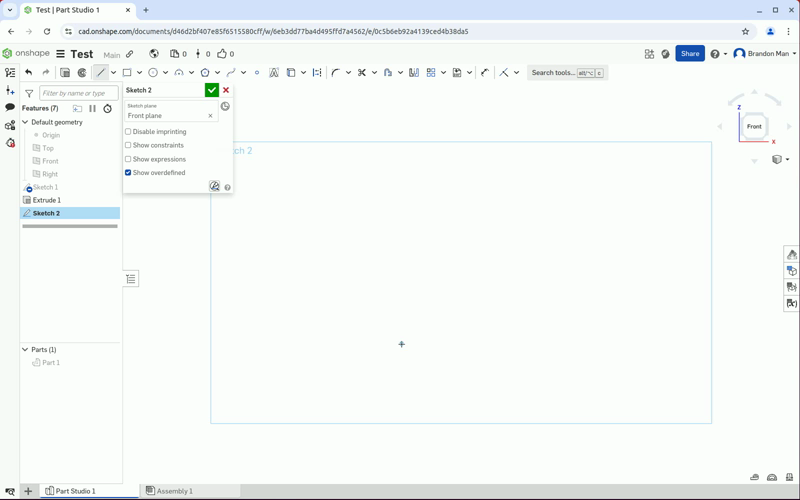
mouse_move(431, 343)
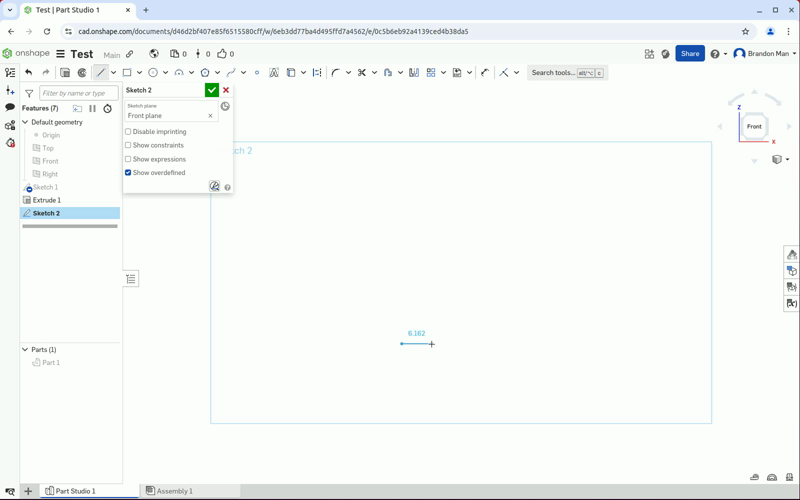
mouse_move(454, 343)
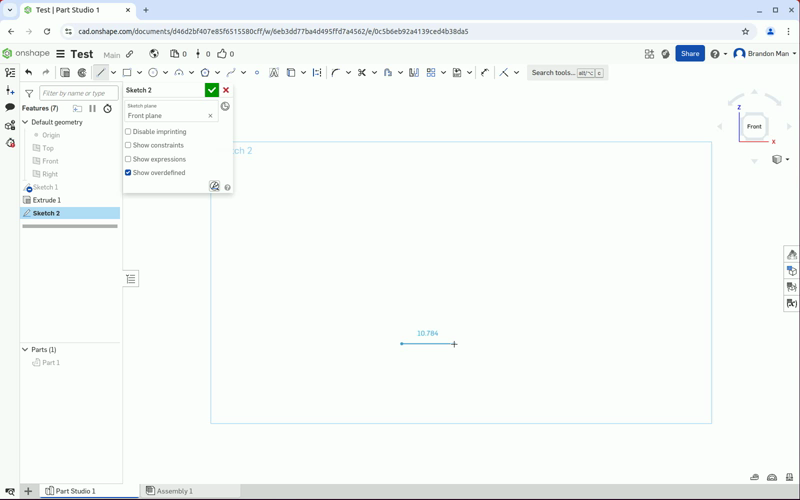
click(454, 343)
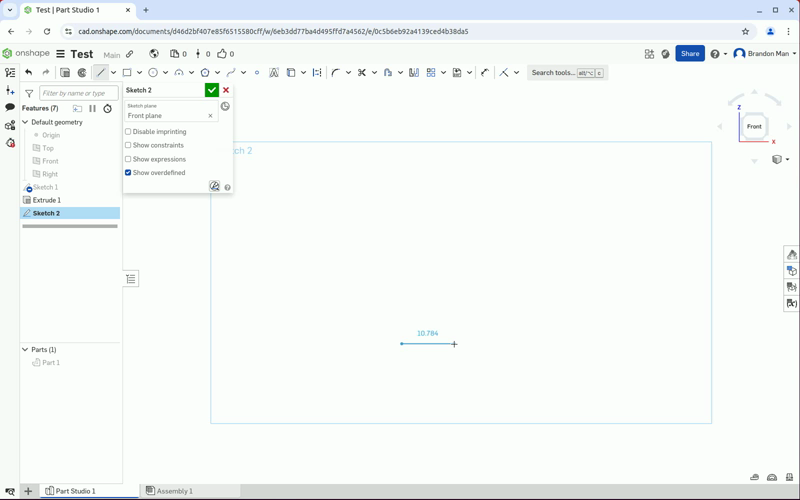
key_up(shift)
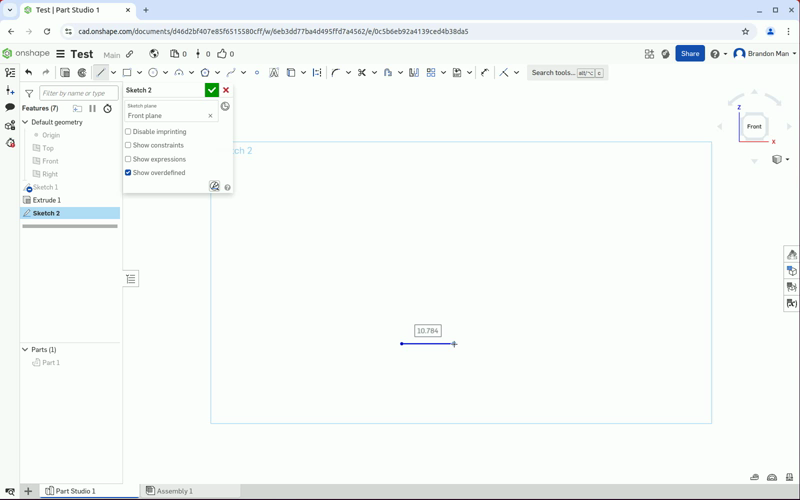
key_down(shift)
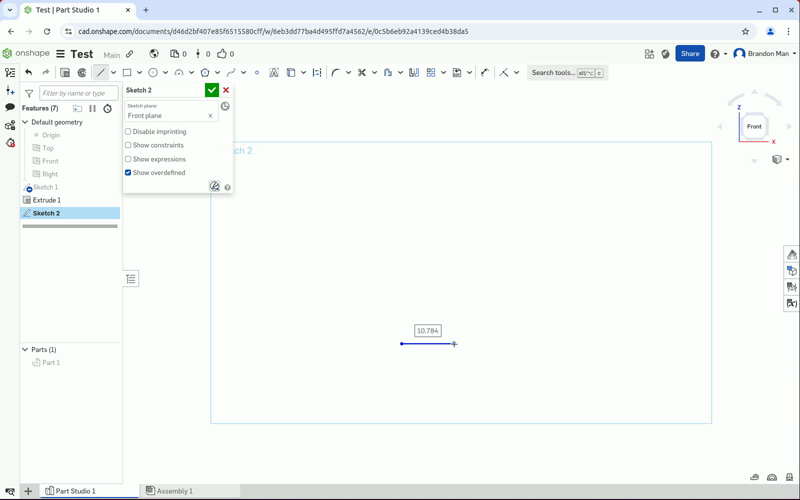
mouse_move(454, 262)
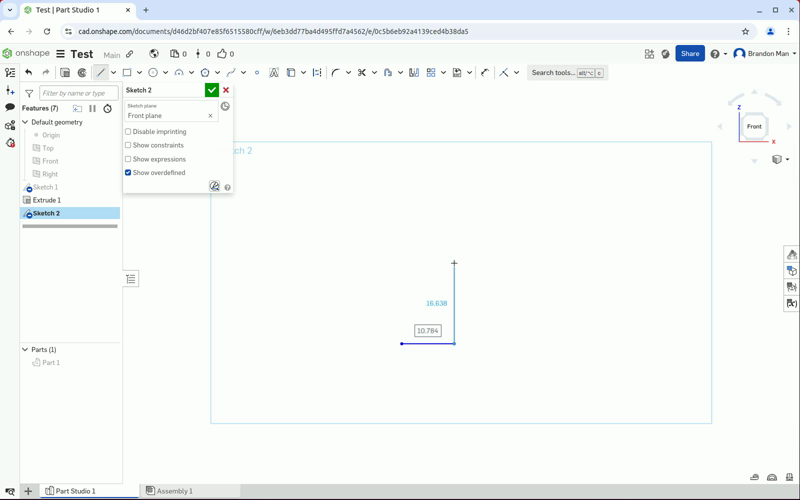
click(454, 262)
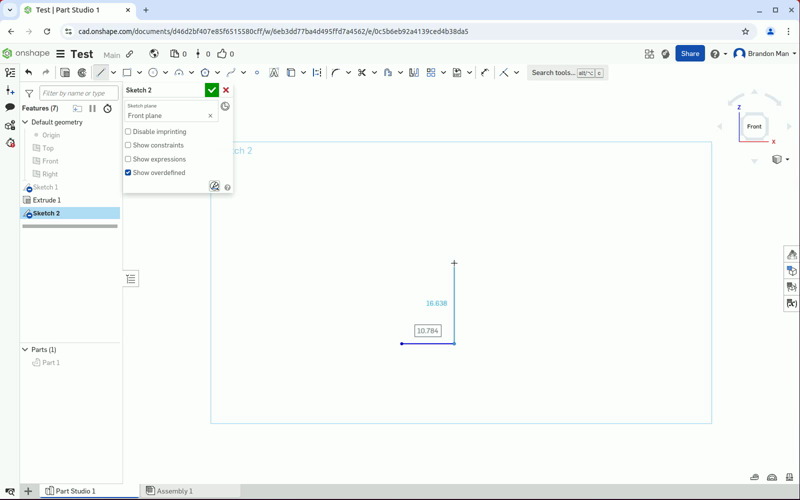
key_up(shift)
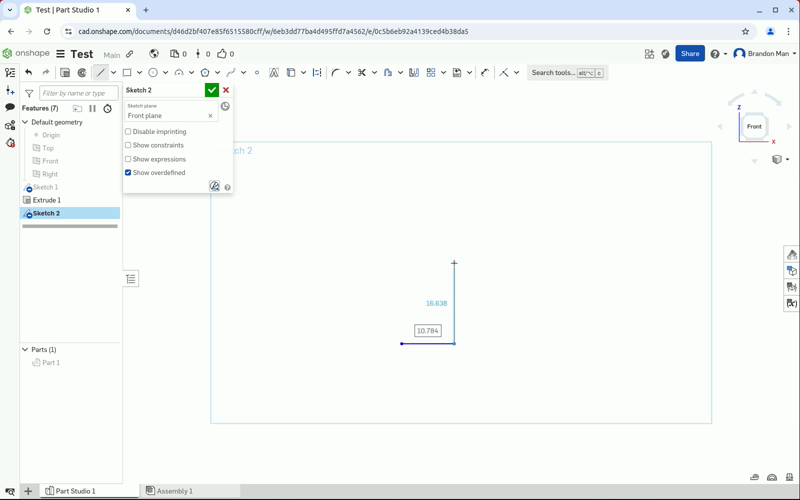
key_down(shift)
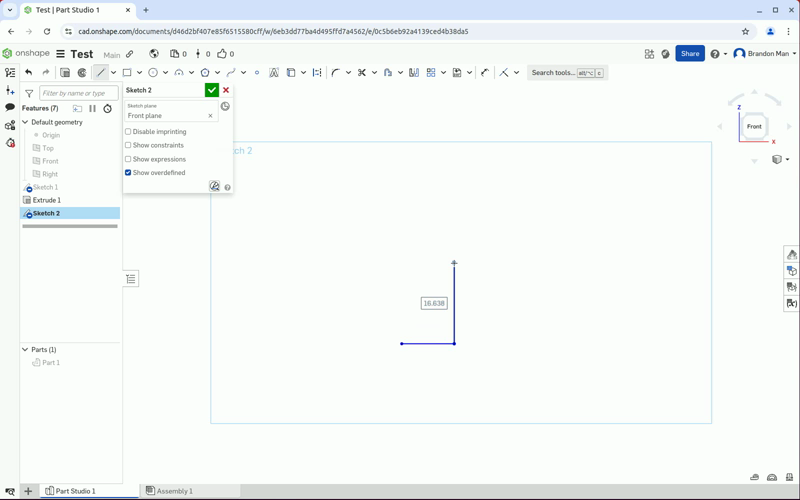
mouse_move(484, 262)
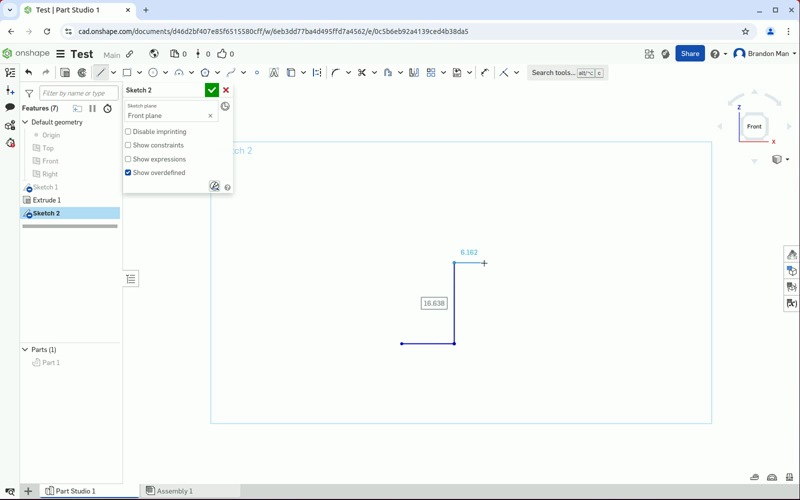
mouse_move(401, 262)
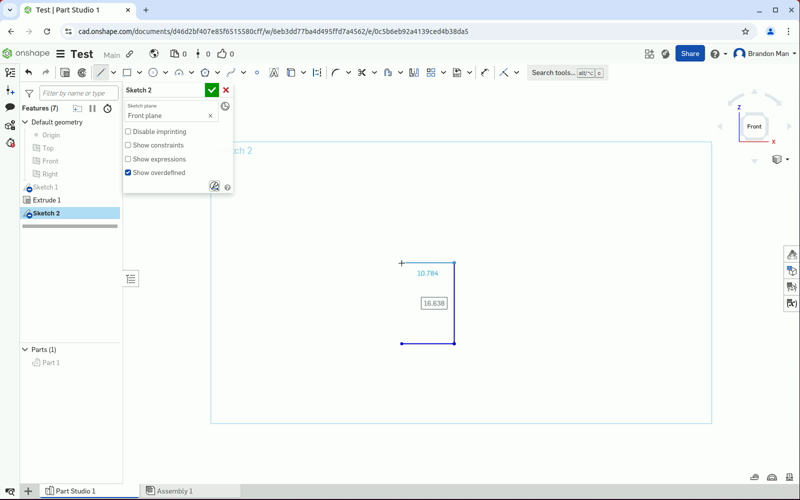
click(401, 262)
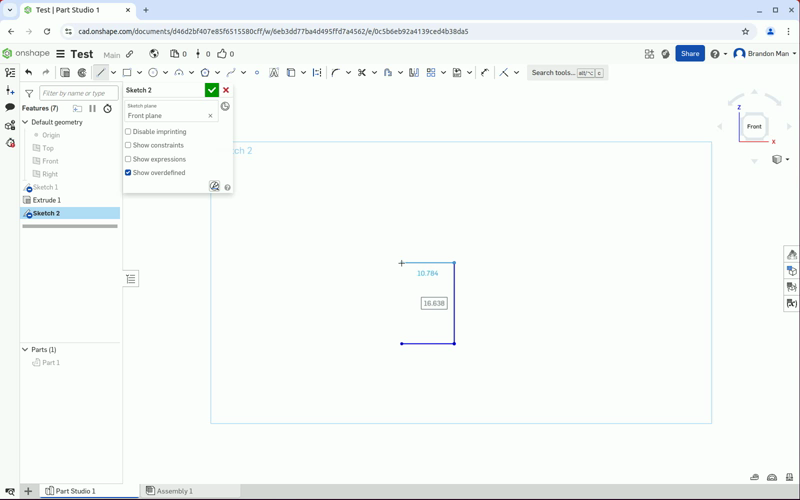
key_up(shift)
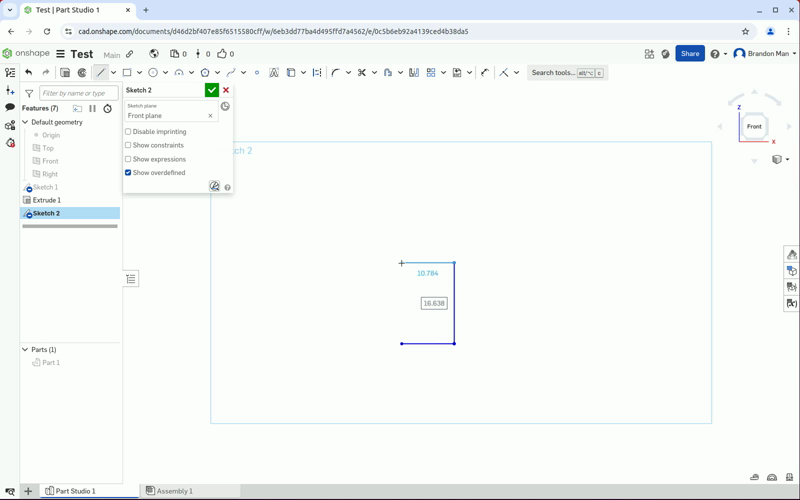
key_down(shift)
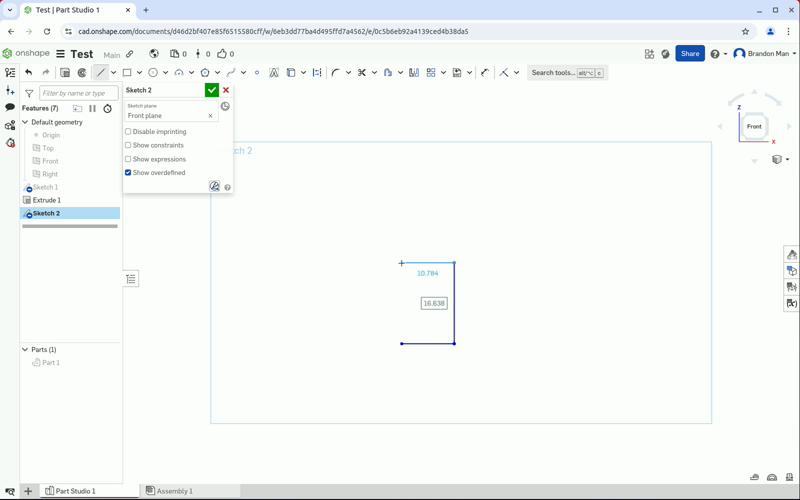
mouse_move(401, 343)
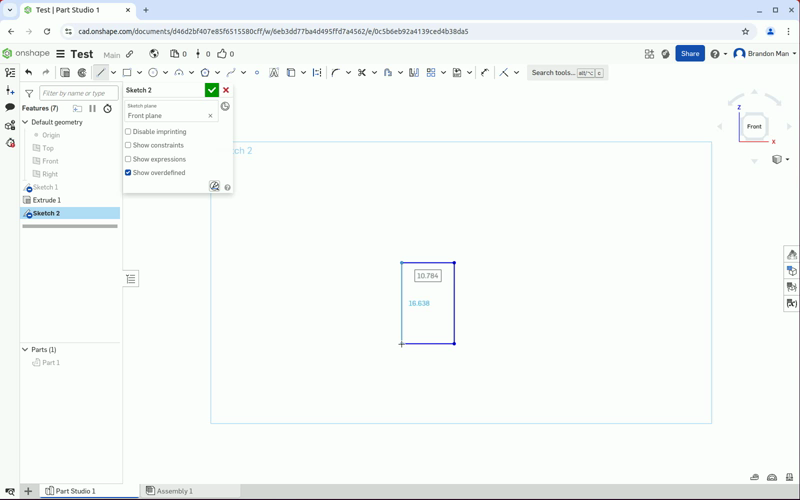
key_up(shift)
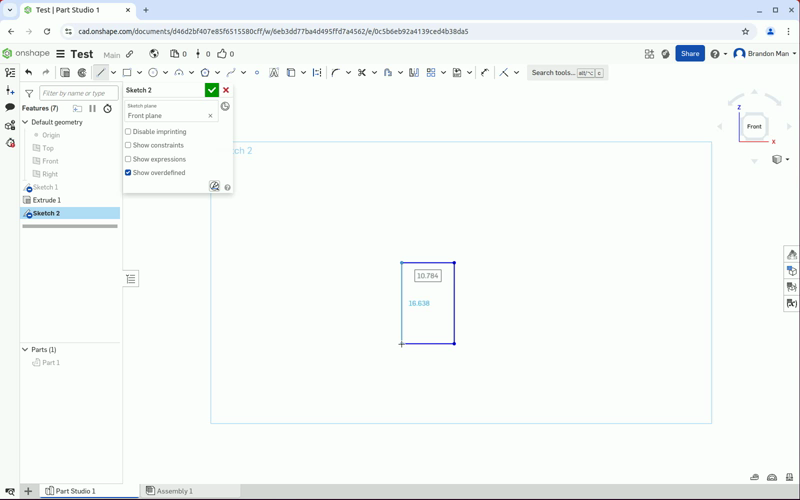
click(401, 343)
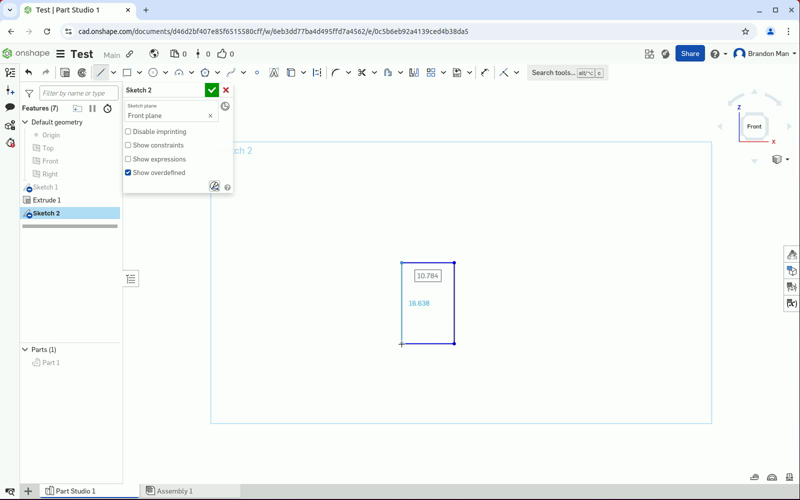
key(esc)
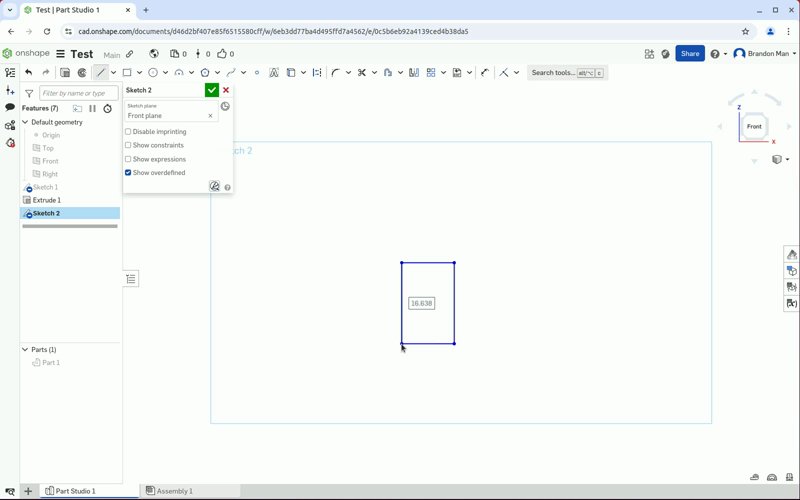
mouse_move(418, 288)
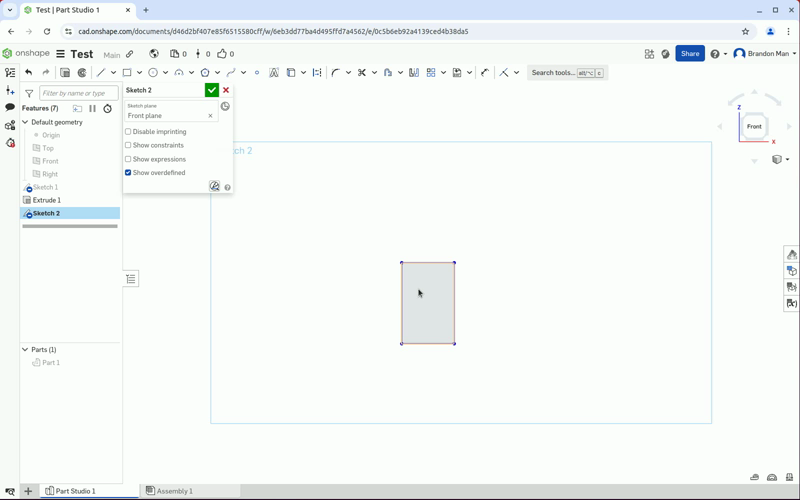
click(418, 288)
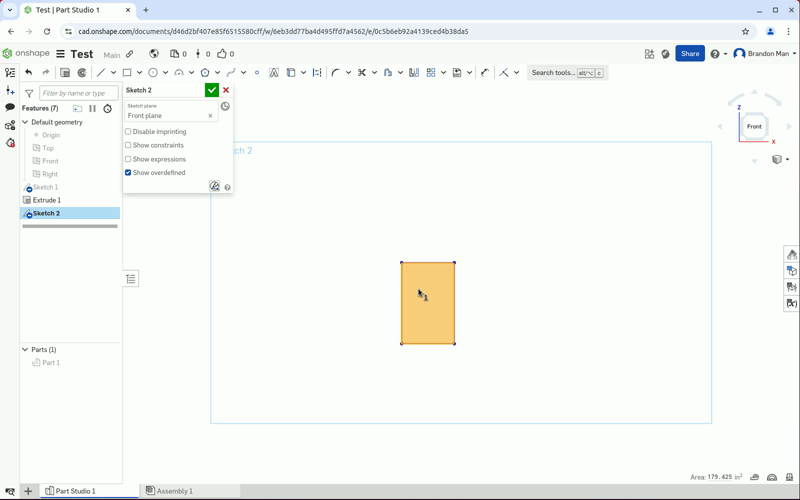
mouse_move(73, 352)
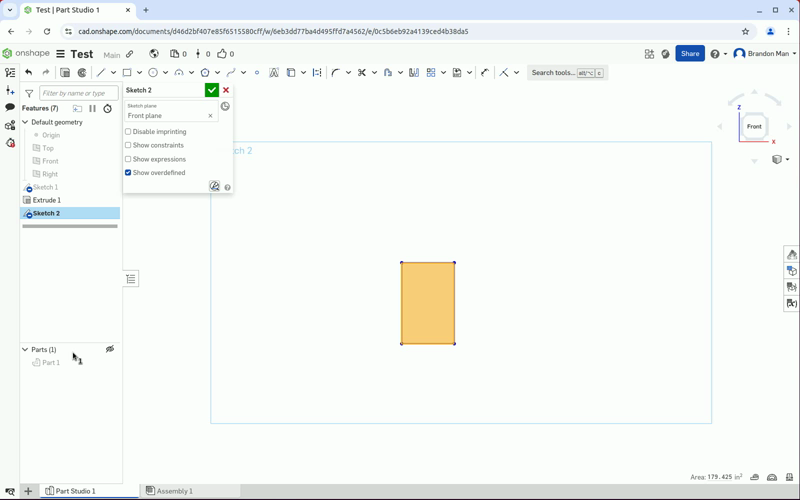
key(shift+y)
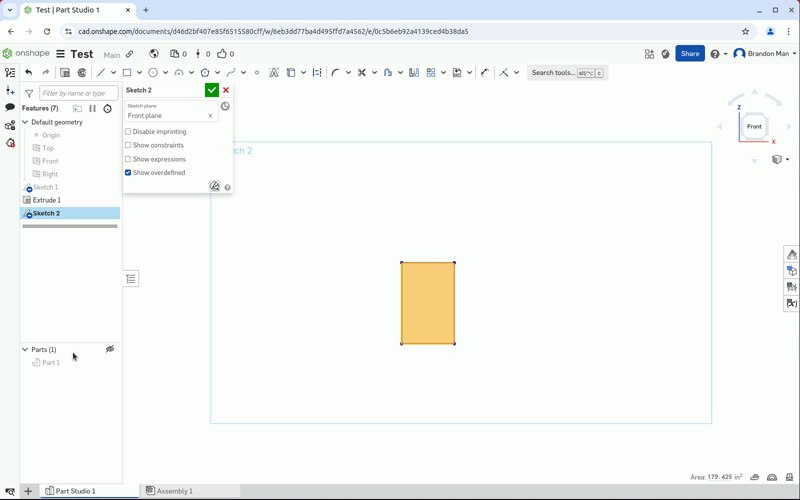
key(shift+e)
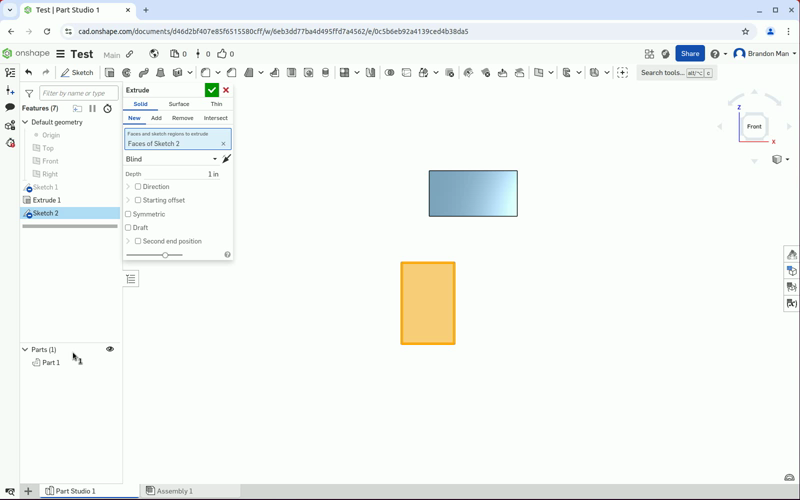
mouse_move(143, 106)
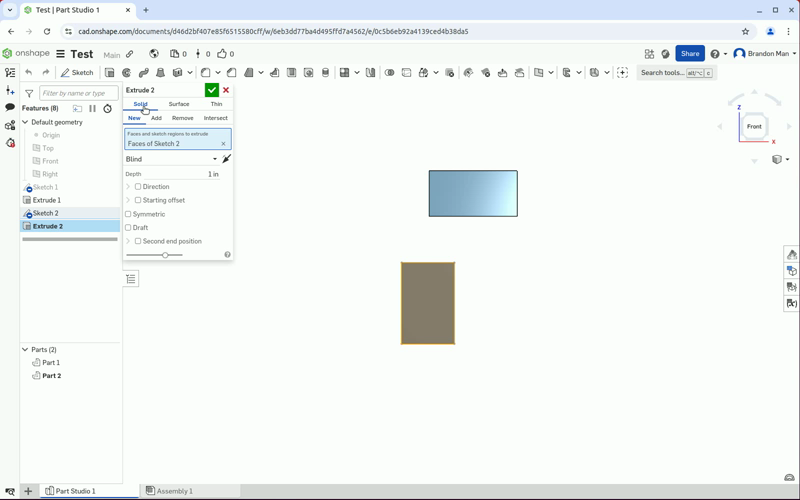
click(143, 106)
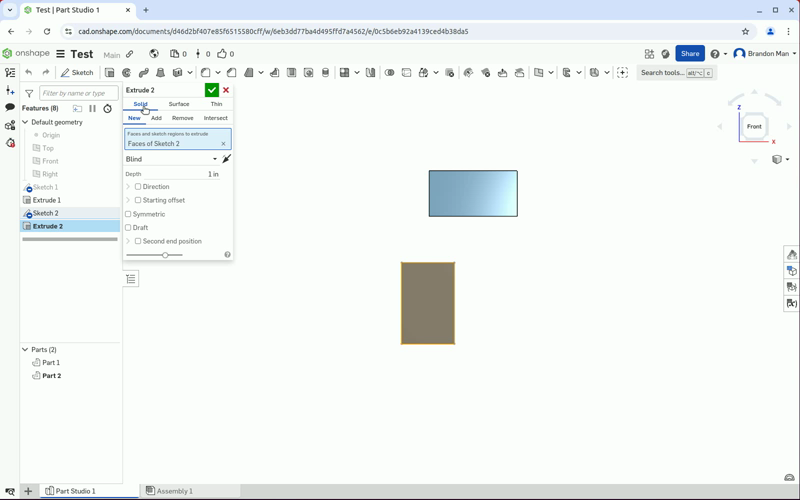
mouse_move(137, 120)
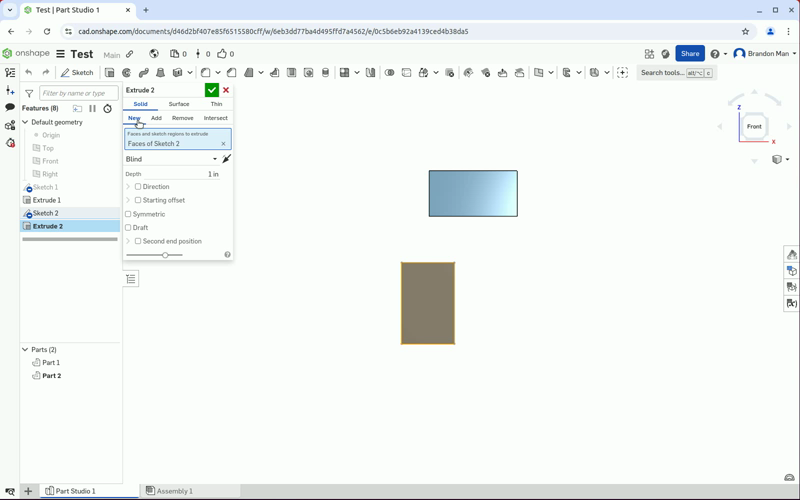
click(137, 120)
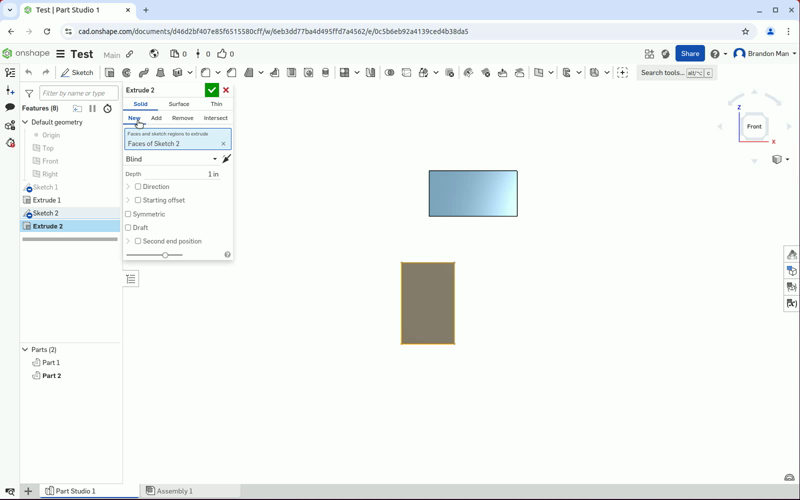
key(tab, 4)
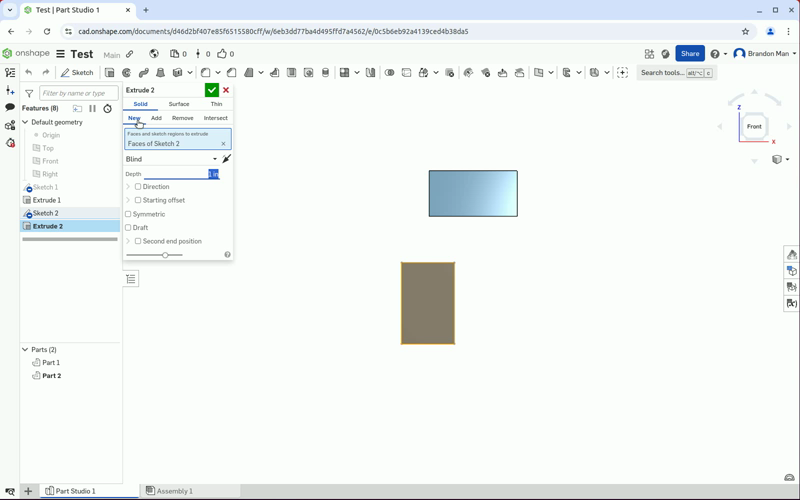
text(4.814)
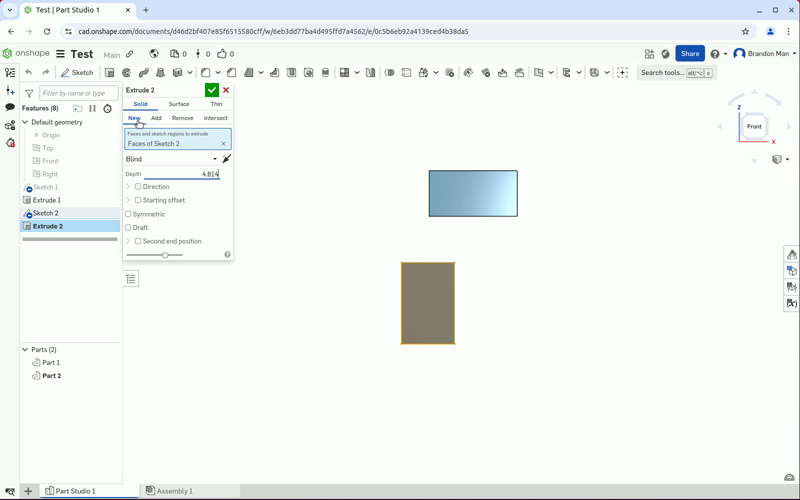
key(enter)
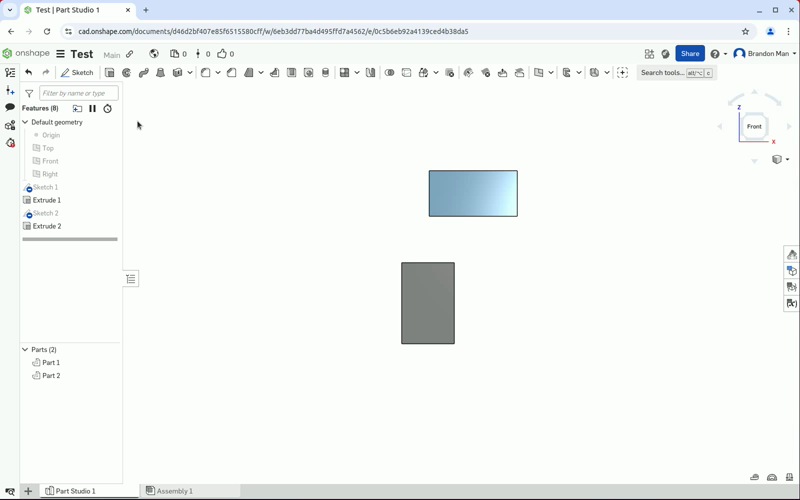
key(shift+h)
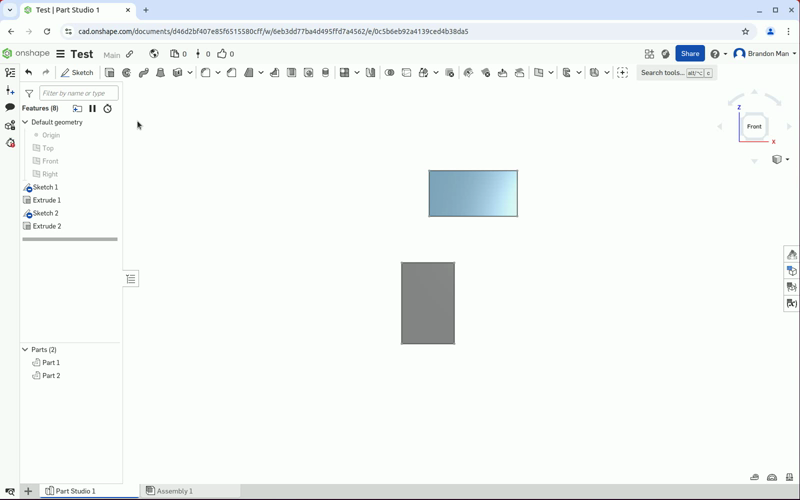
key(shift+h)
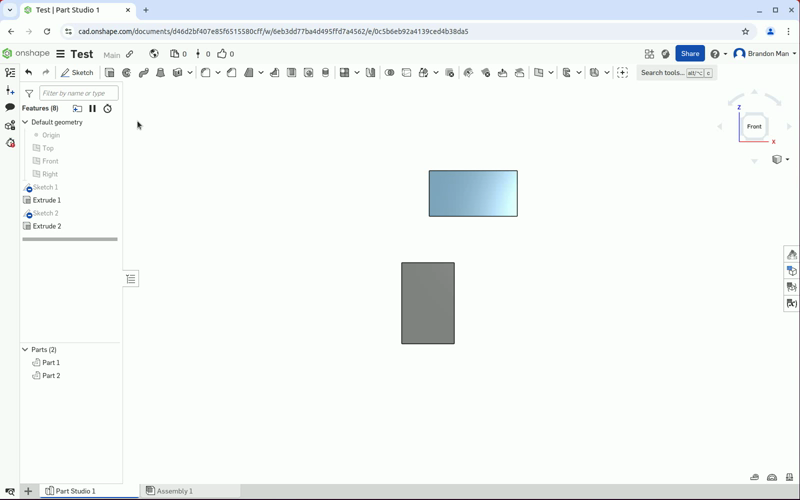
mouse_move(73, 189)
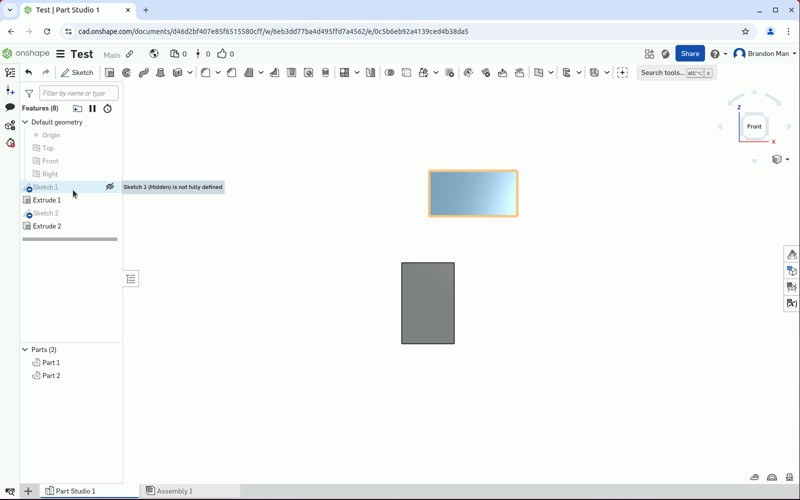
click(73, 189)
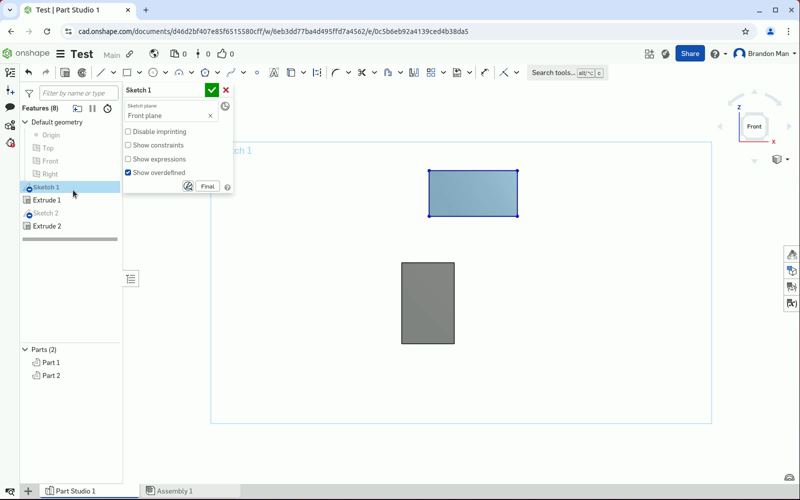
mouse_move(229, 92)
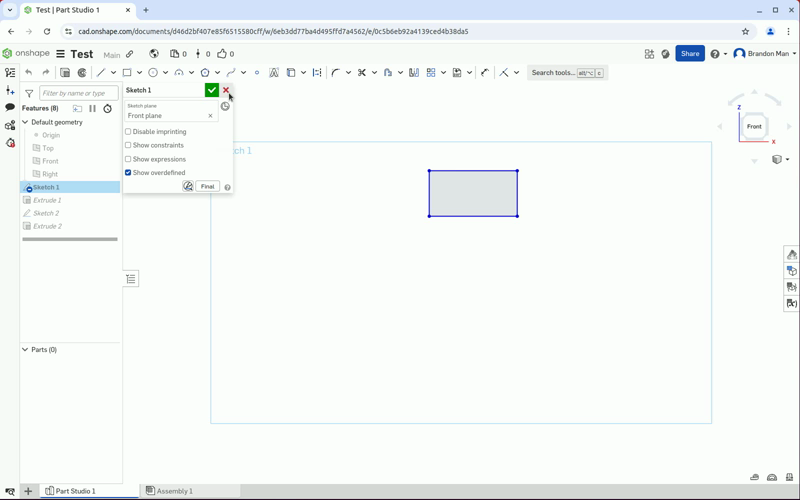
click(229, 92)
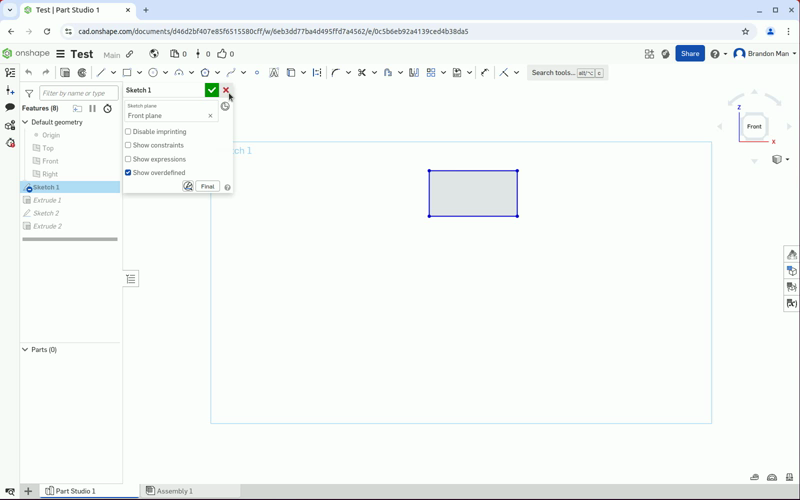
key(shift+s)
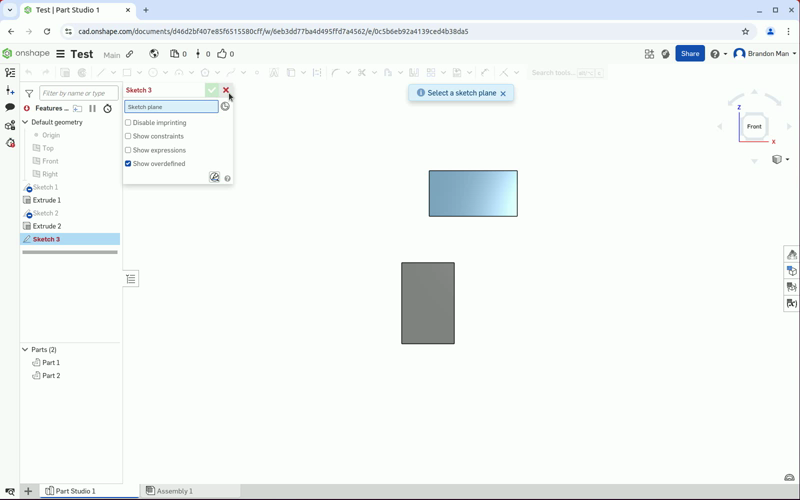
mouse_move(73, 163)
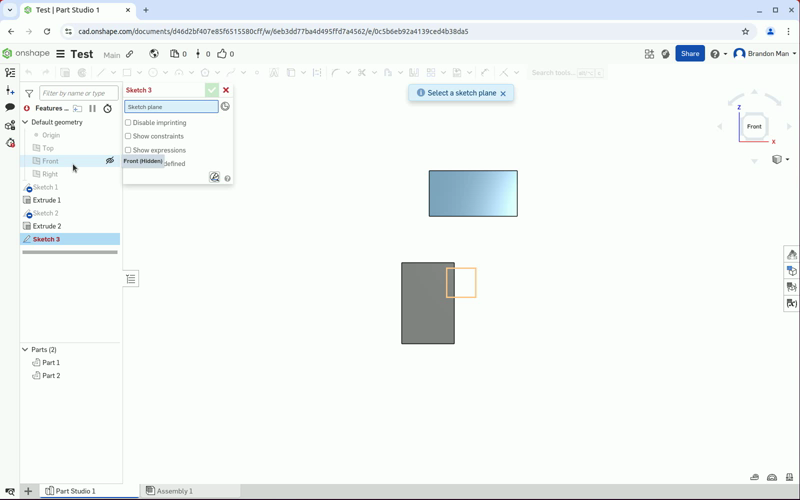
click(73, 163)
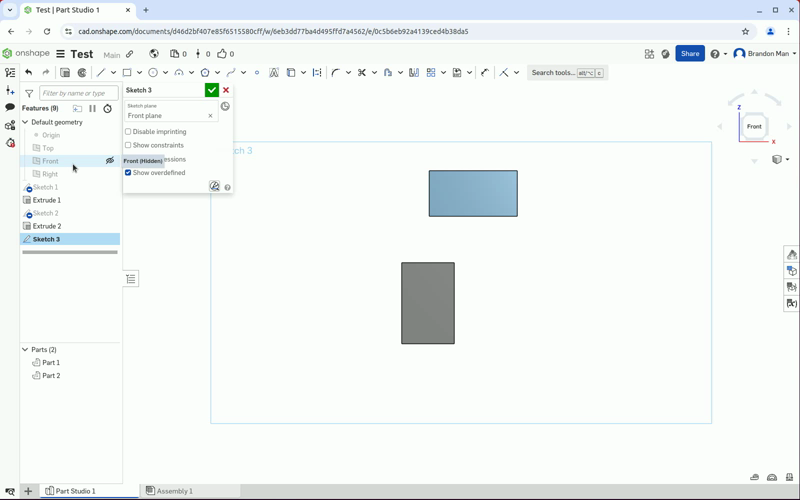
mouse_move(73, 352)
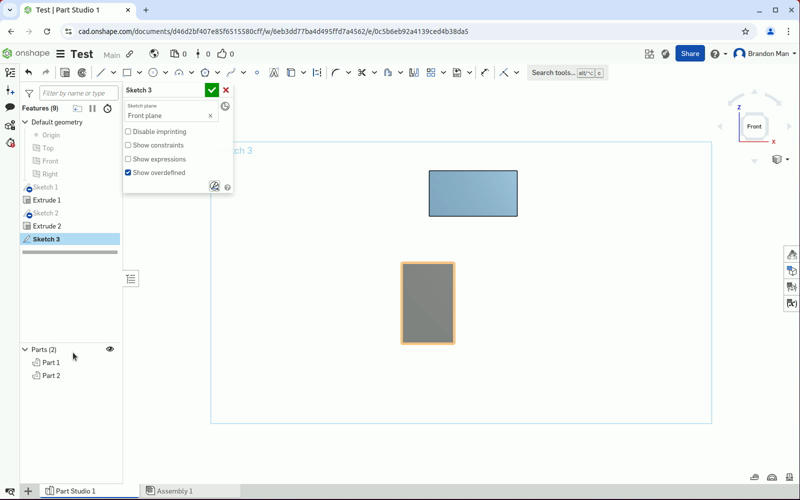
key(y)
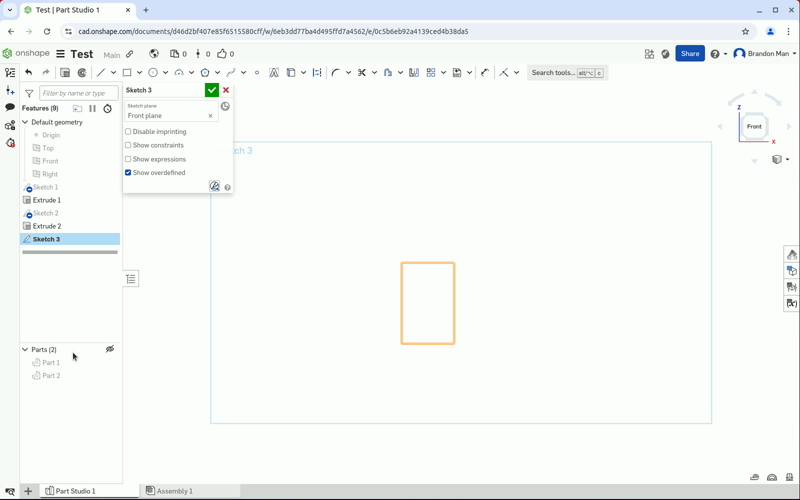
key(l)
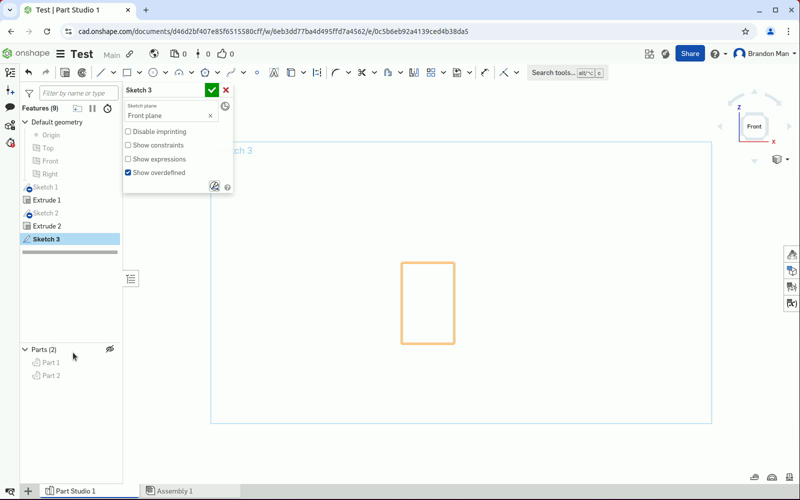
key_down(shift)
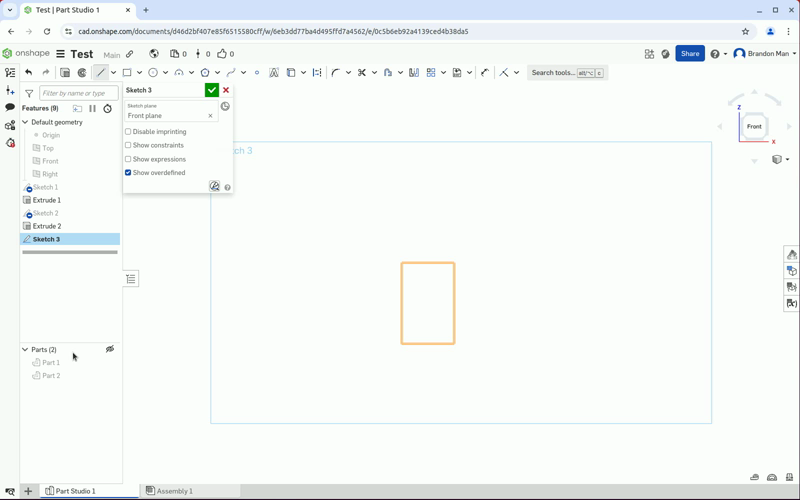
mouse_move(498, 332)
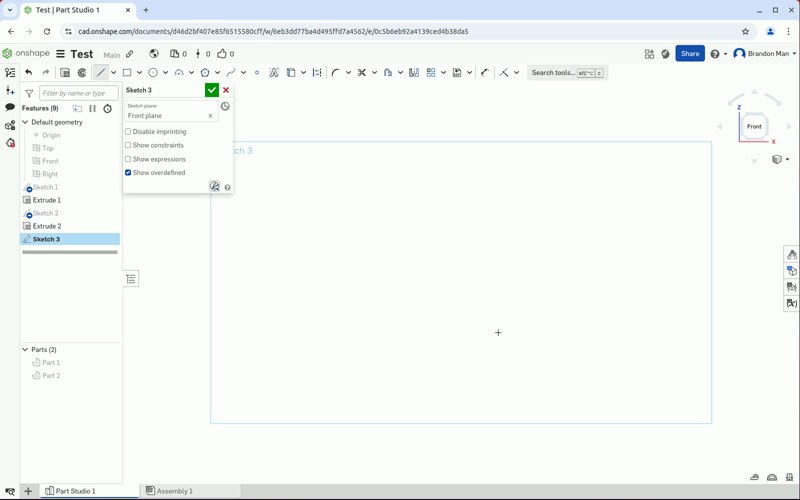
click(498, 332)
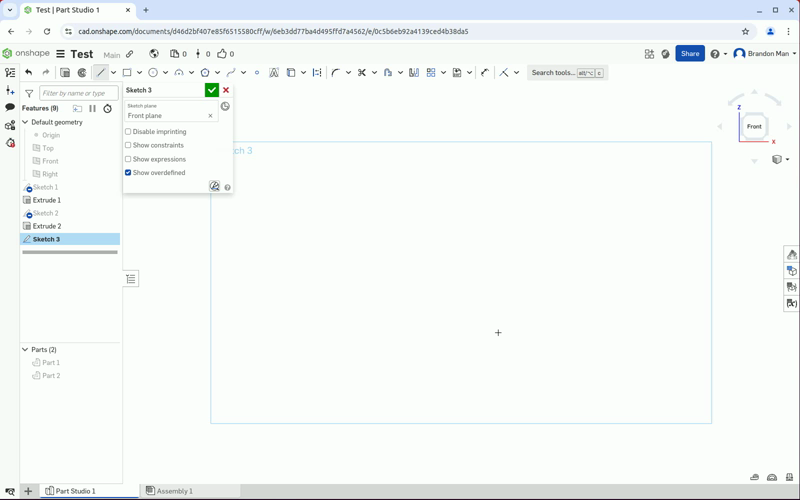
key_up(shift)
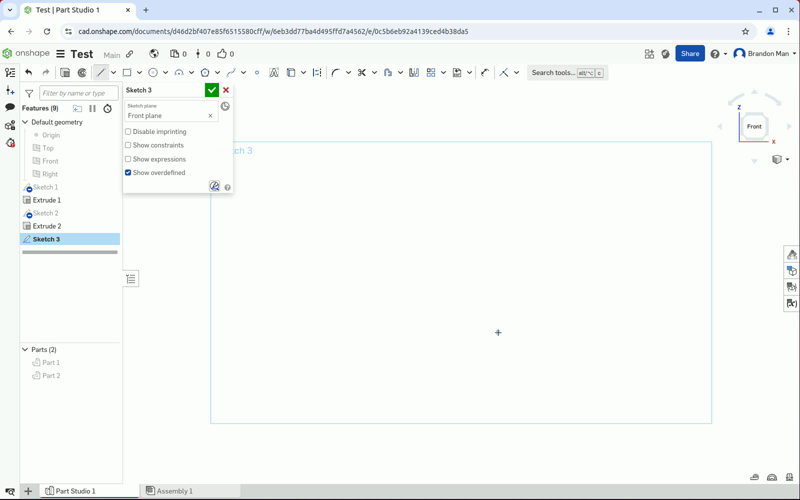
key_down(shift)
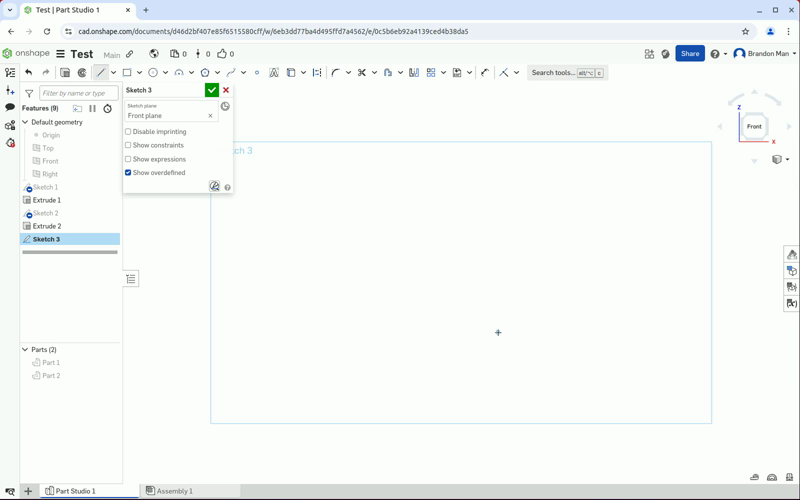
mouse_move(528, 332)
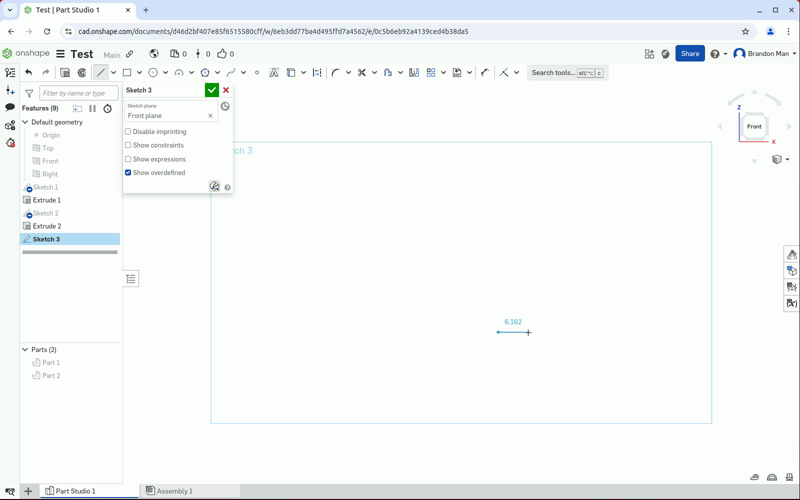
mouse_move(543, 332)
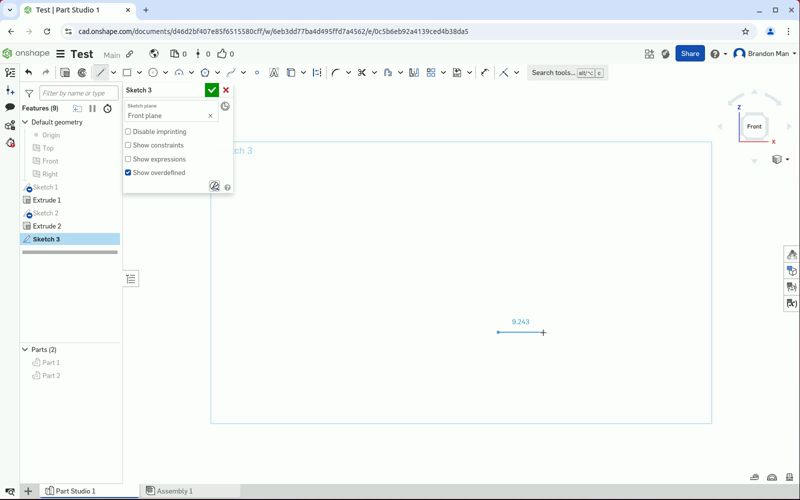
click(543, 332)
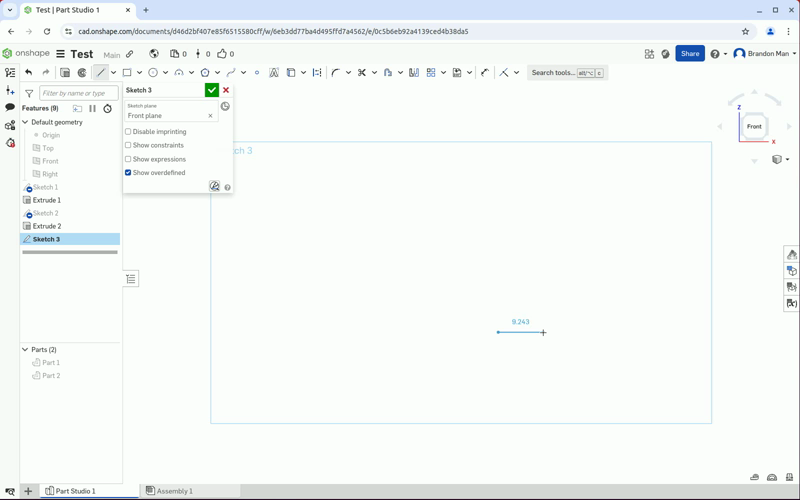
key_up(shift)
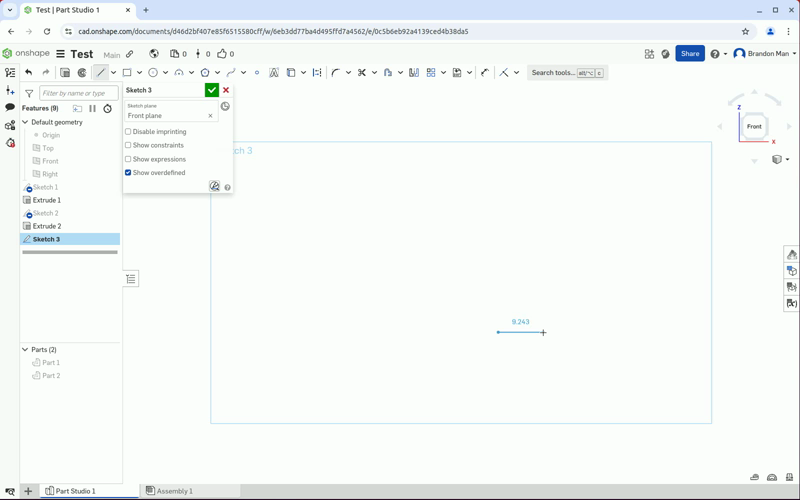
key_down(shift)
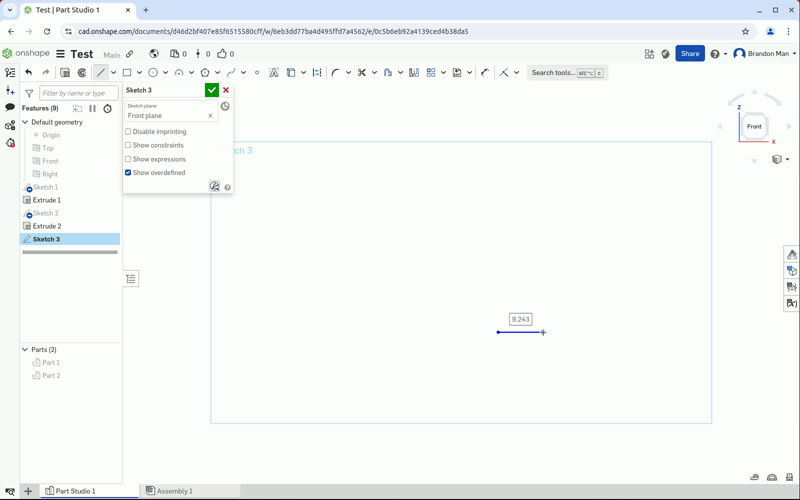
mouse_move(543, 237)
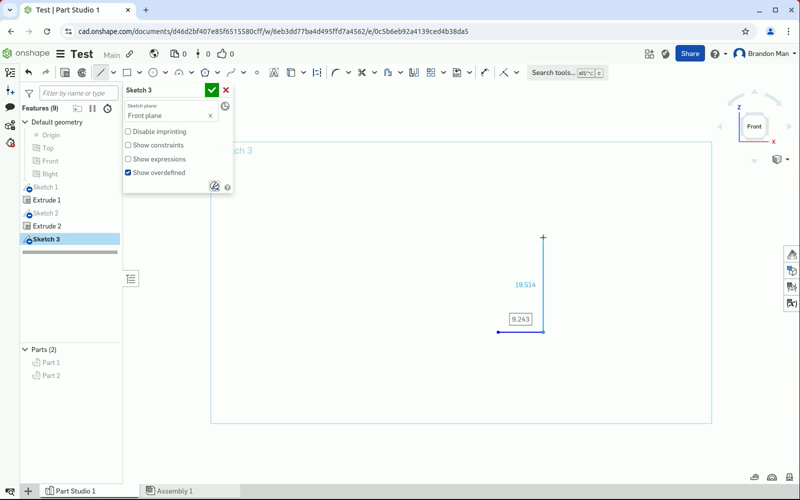
click(543, 237)
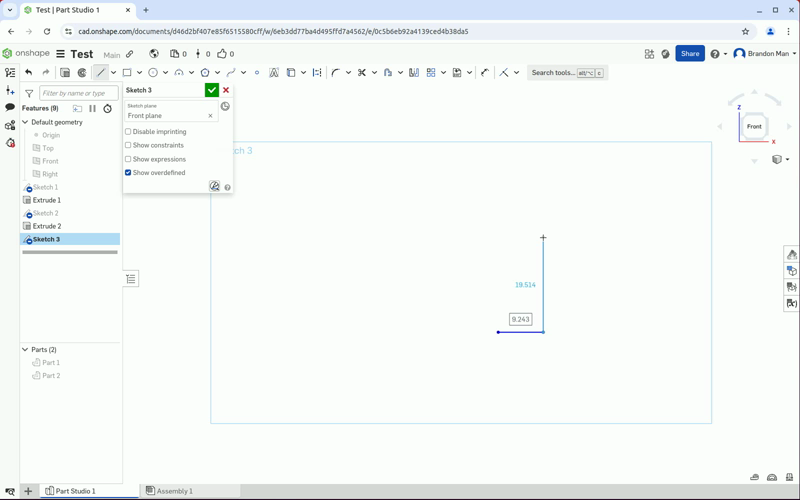
key_up(shift)
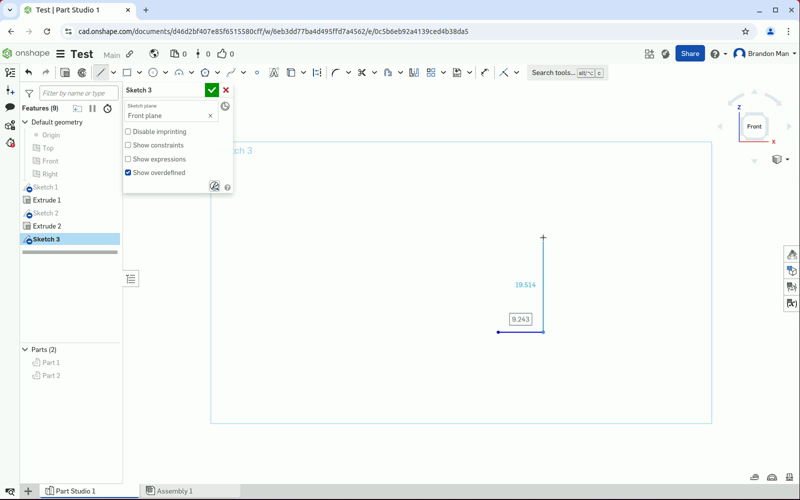
key_down(shift)
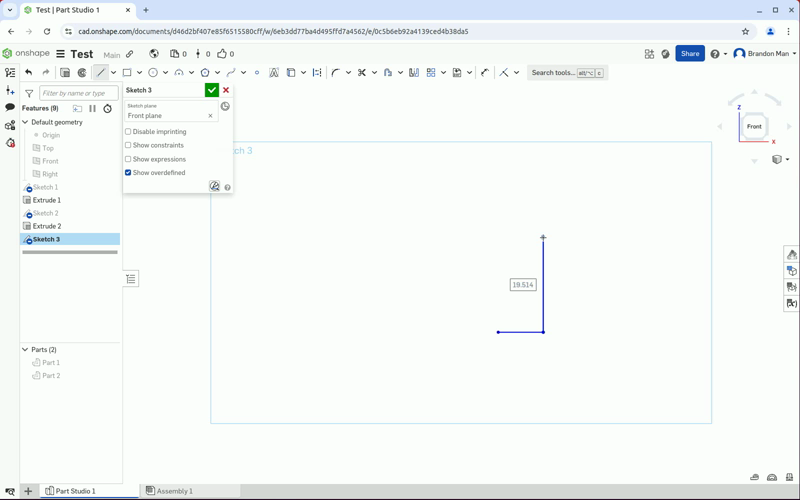
mouse_move(573, 237)
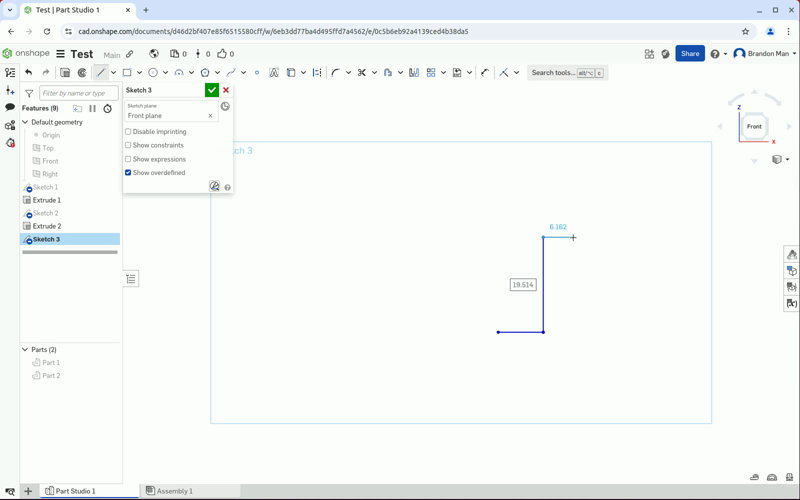
mouse_move(498, 237)
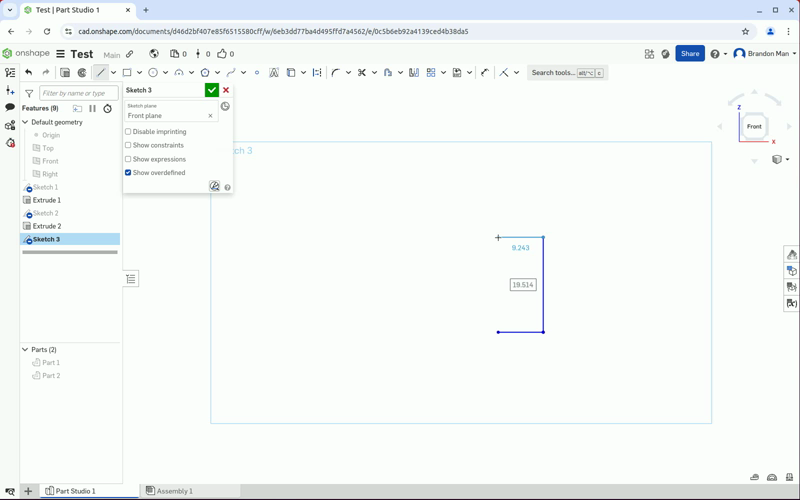
click(498, 237)
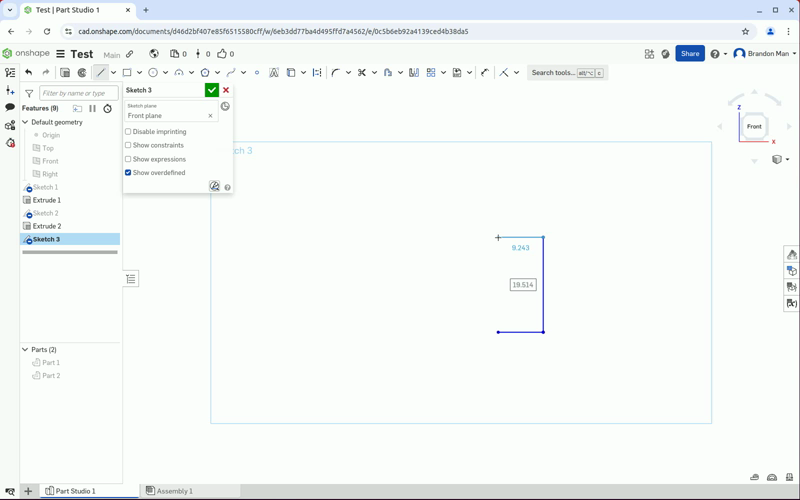
key_up(shift)
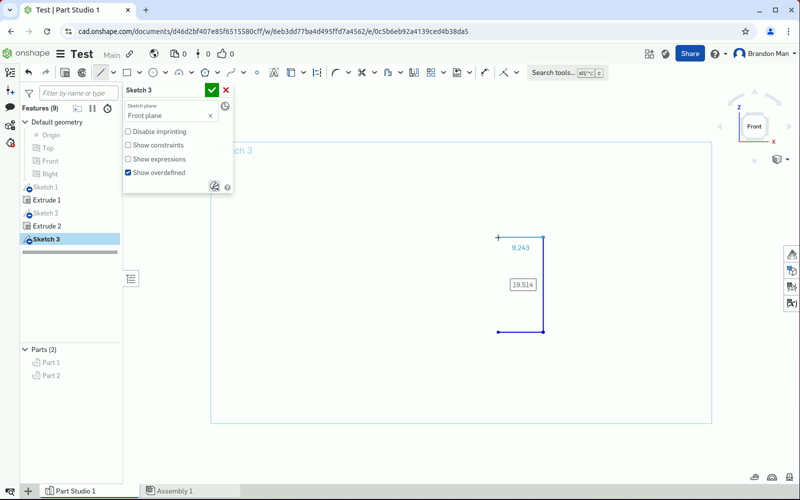
key_down(shift)
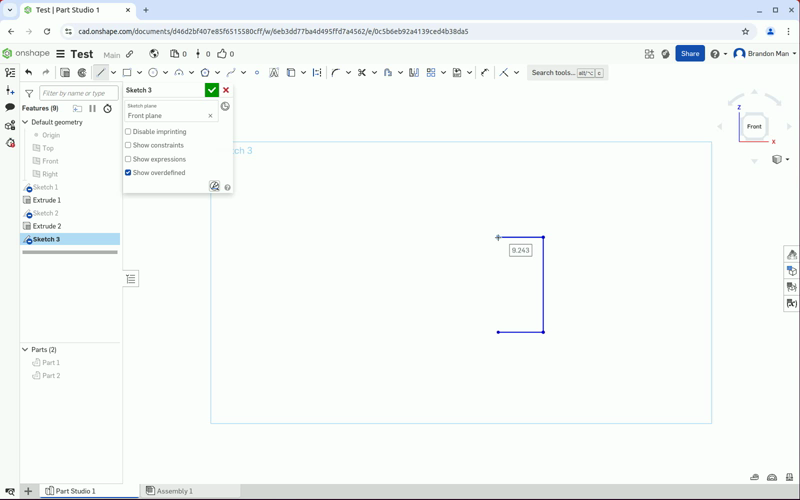
mouse_move(498, 332)
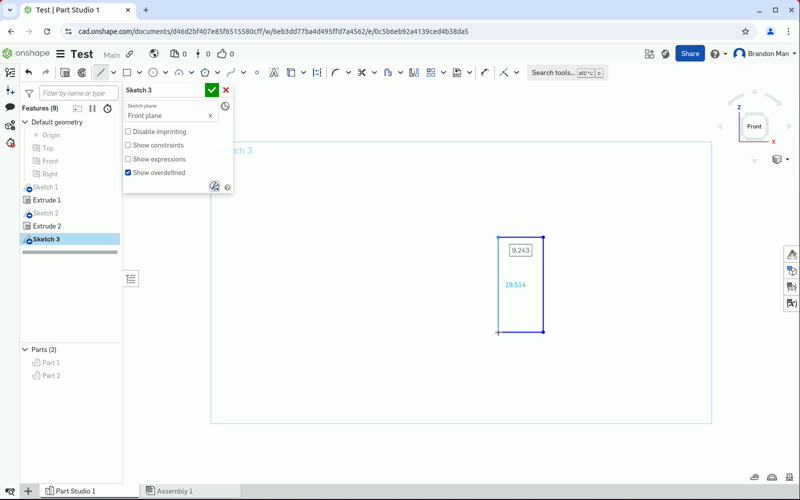
key_up(shift)
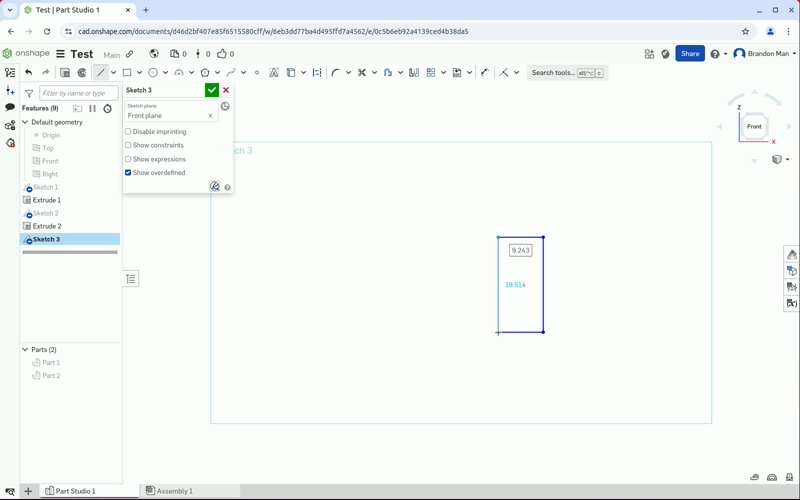
click(498, 332)
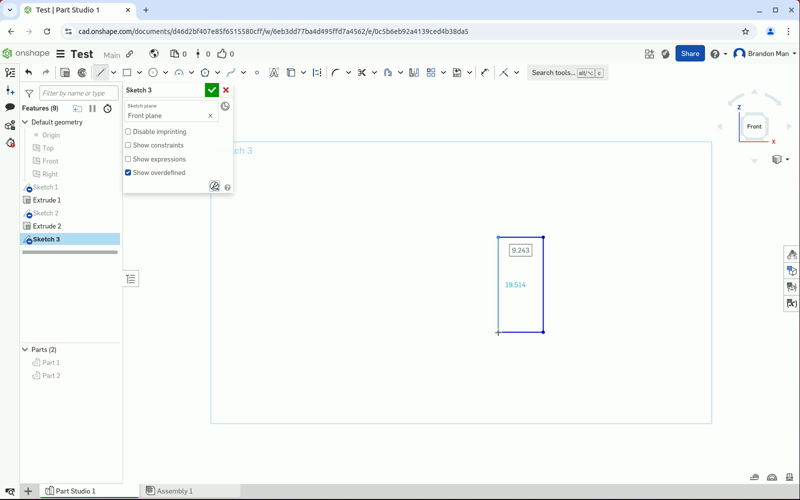
key(esc)
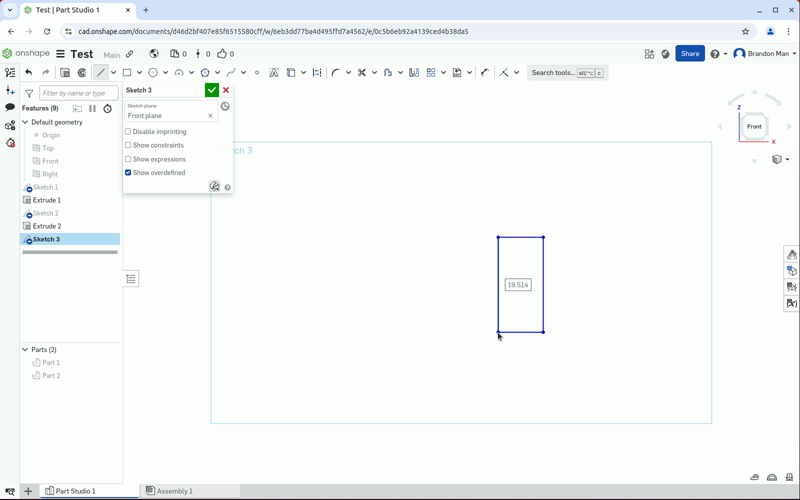
mouse_move(507, 265)
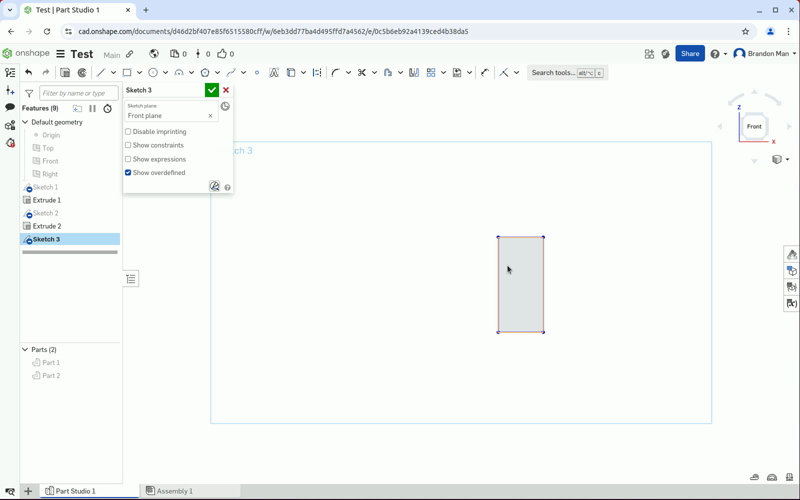
click(507, 265)
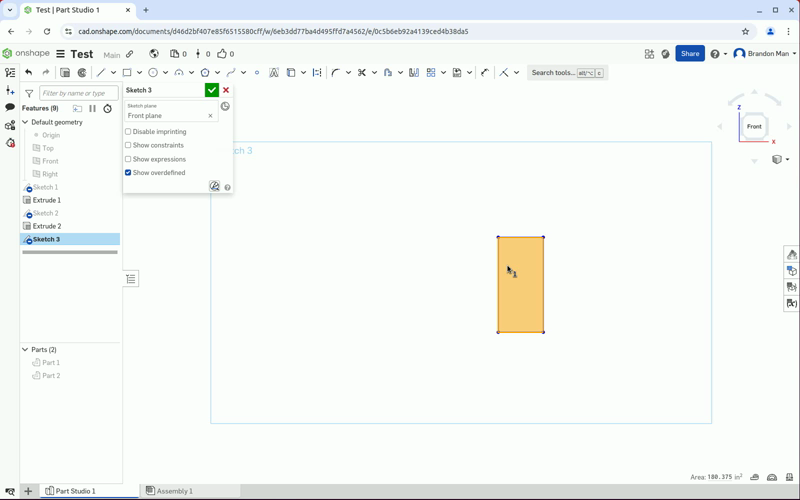
mouse_move(73, 352)
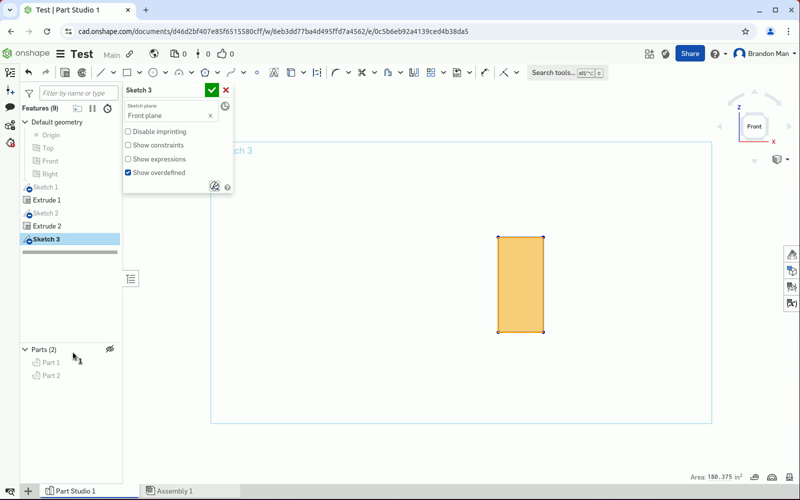
key(shift+y)
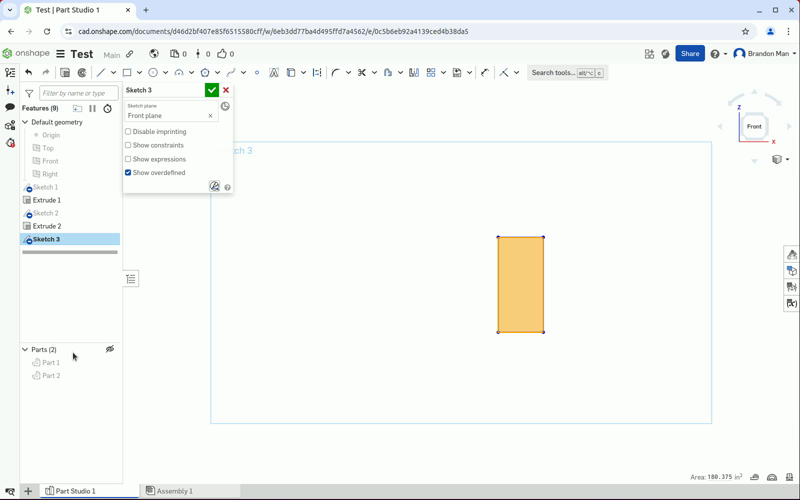
key(shift+e)
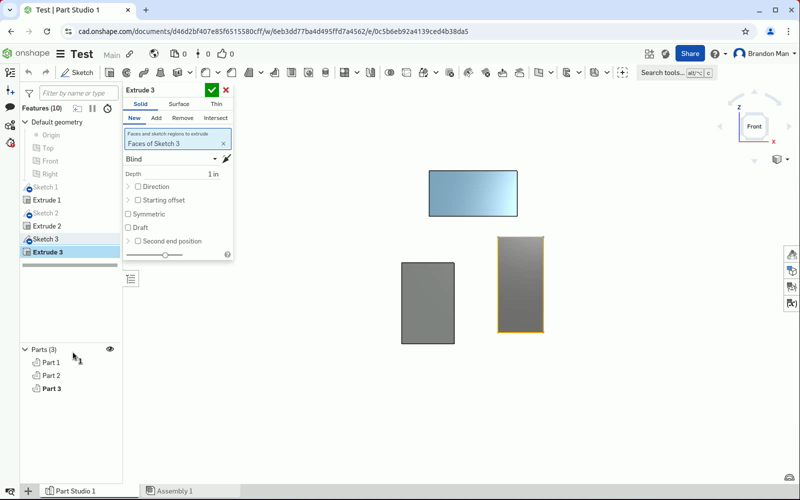
mouse_move(143, 106)
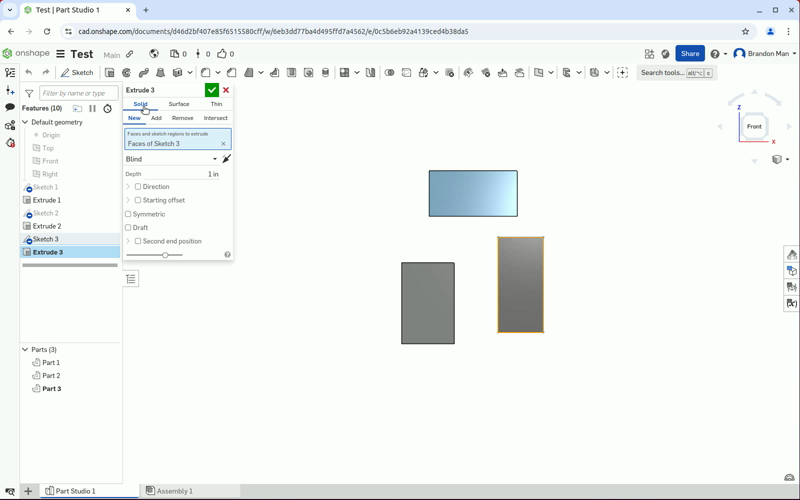
click(143, 106)
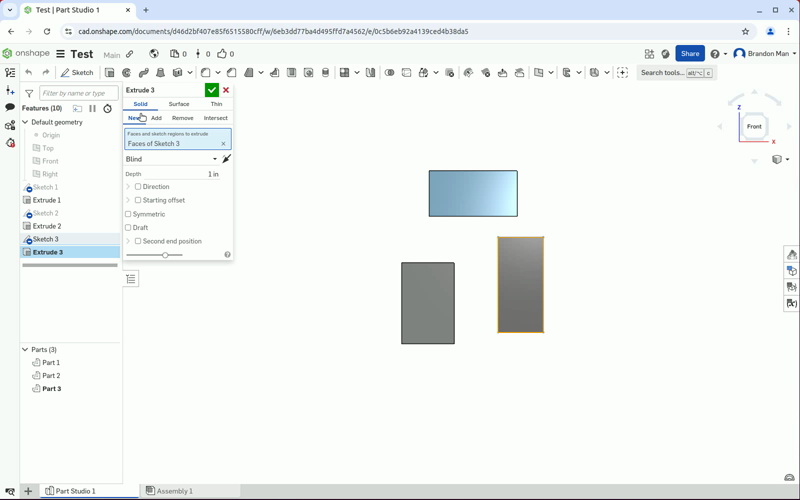
mouse_move(137, 120)
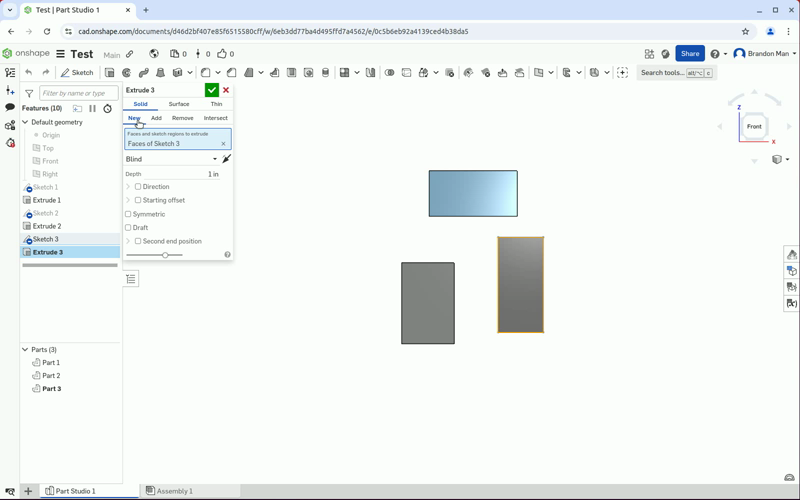
click(137, 120)
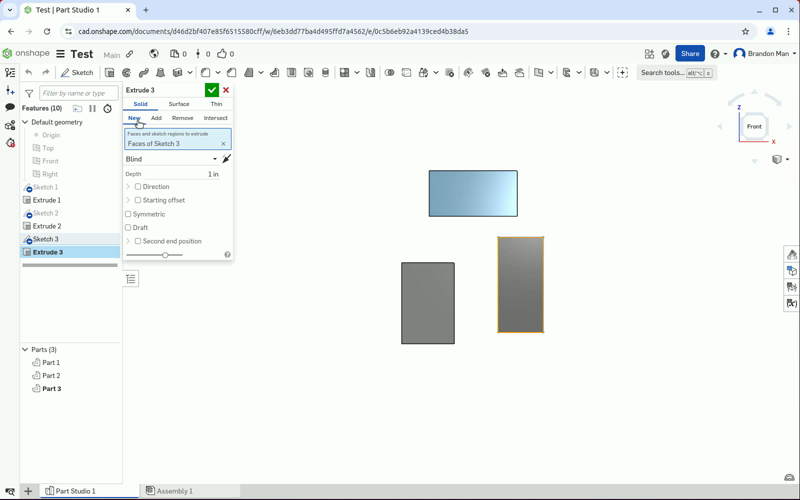
key(tab, 4)
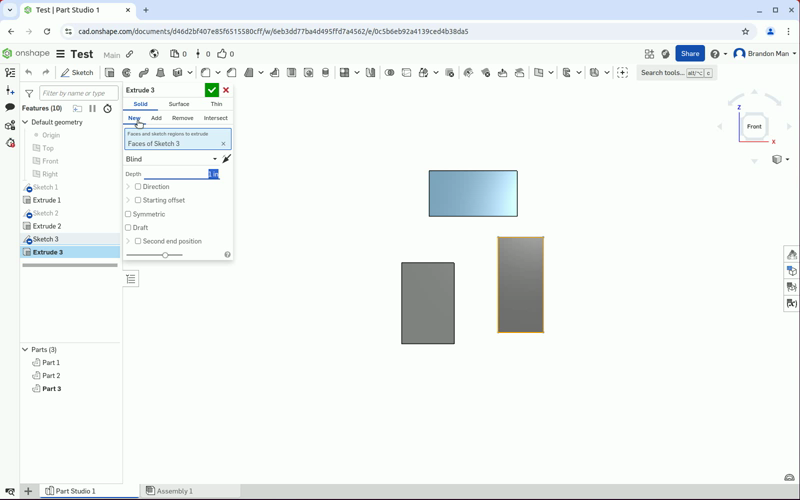
text(4.814)
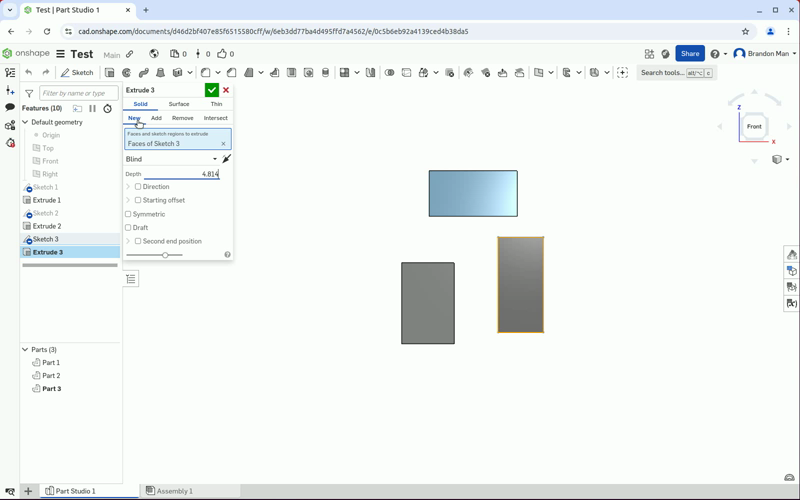
key(enter)
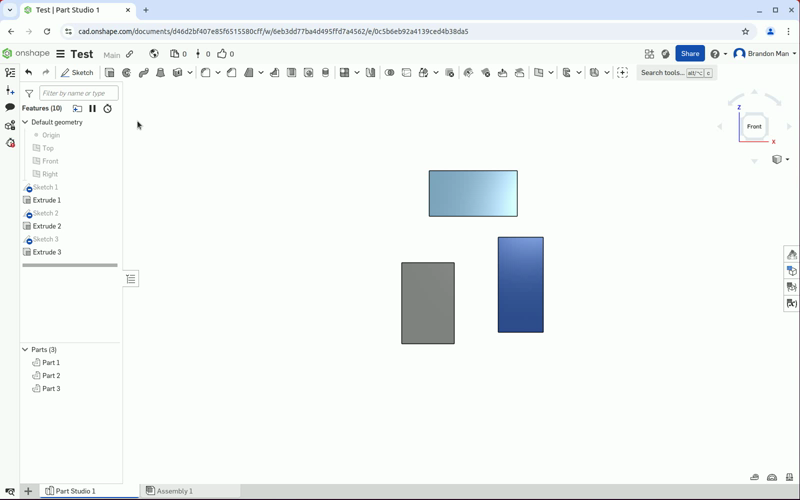
key(shift+h)
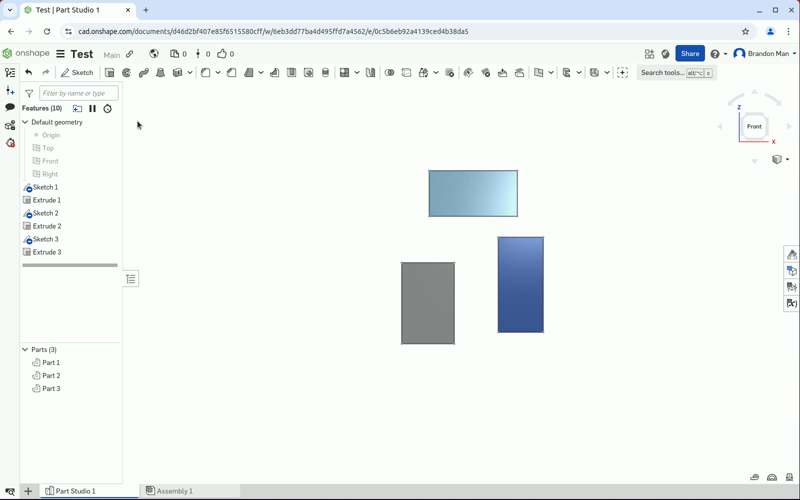
key(shift+h)
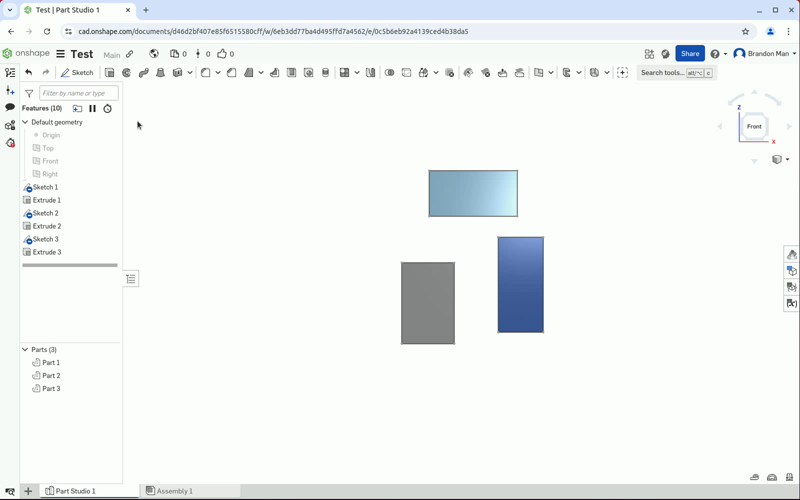
key(shift+7)
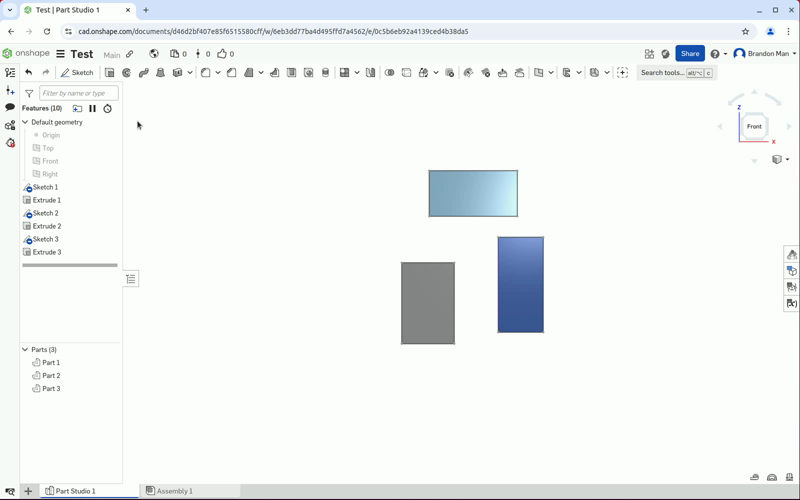
key(left, 2)
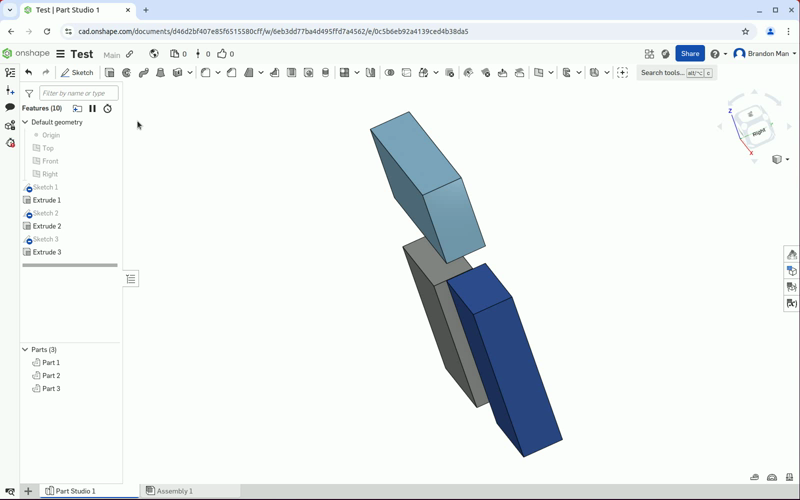
key(down, 2)
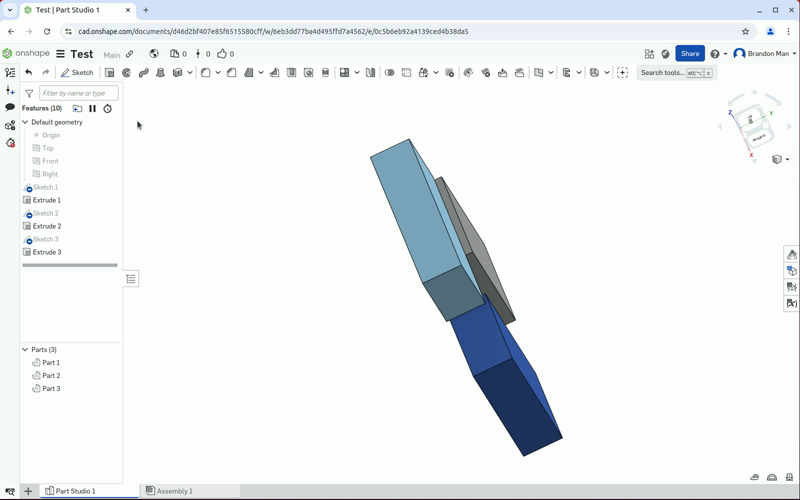
key(up, 2)
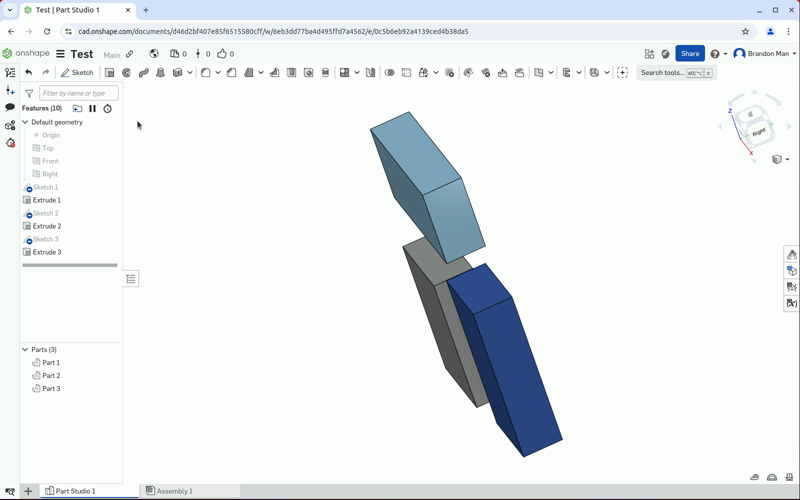
key(right, 2)
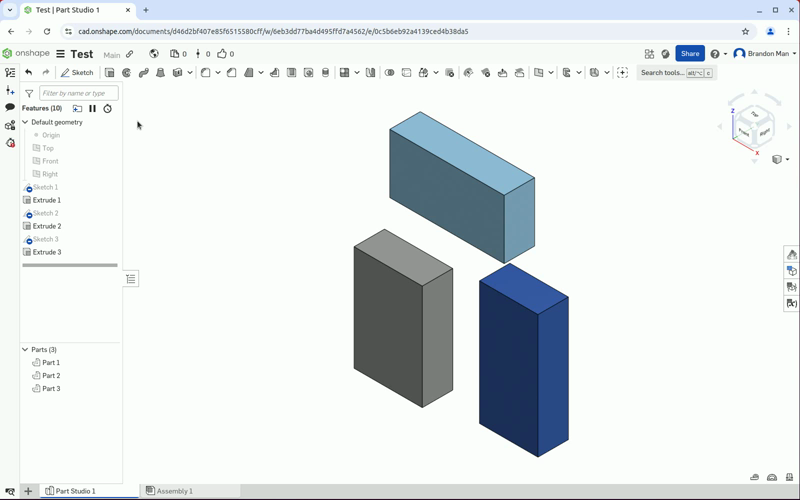
mouse_move(73, 189)
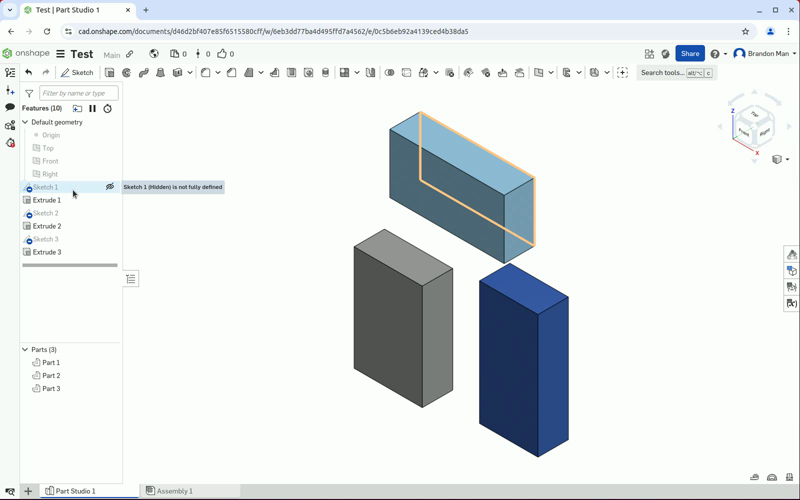
click(73, 189)